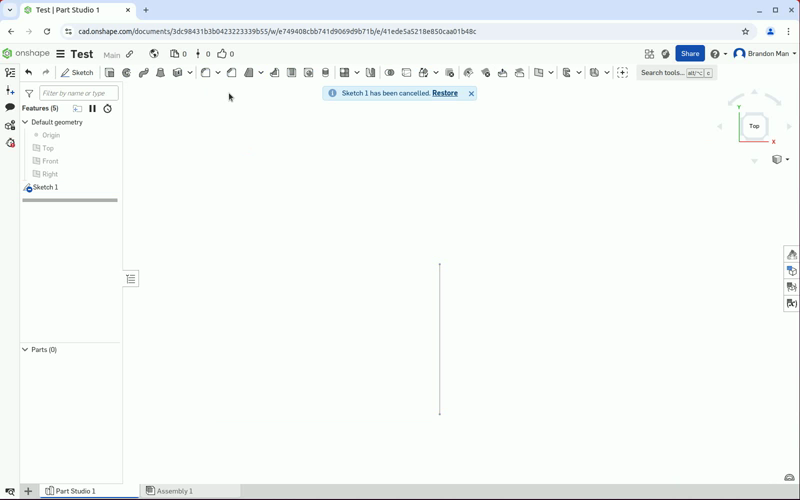
key(shift+h)
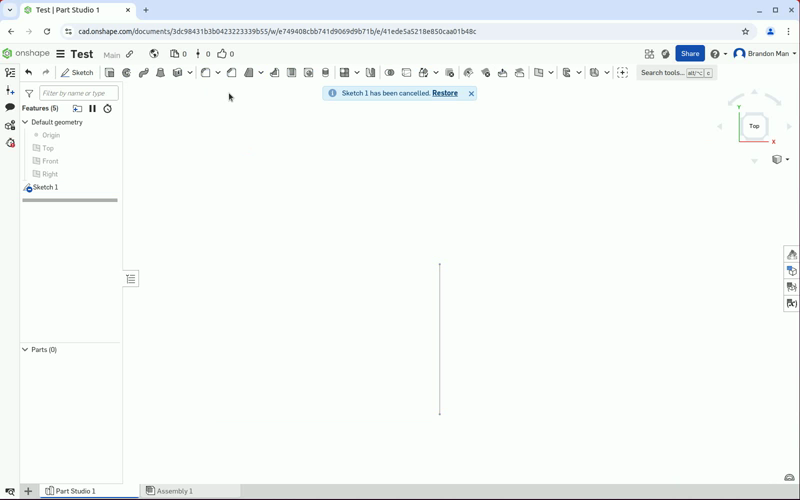
key(shift+s)
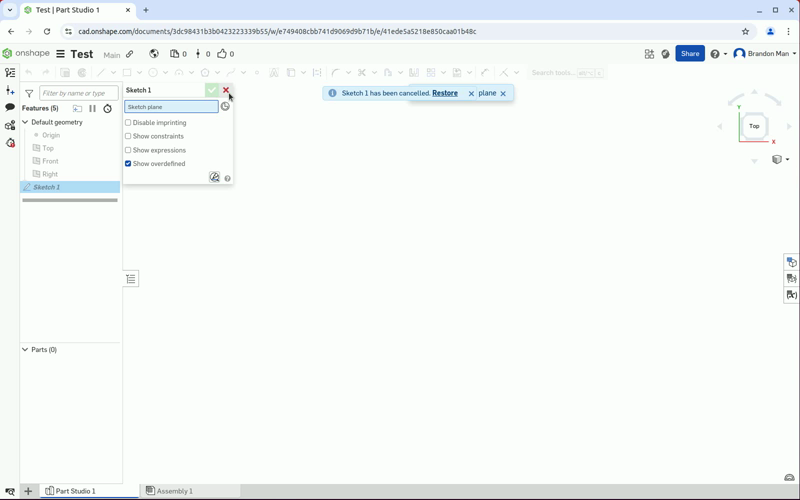
mouse_move(73, 150)
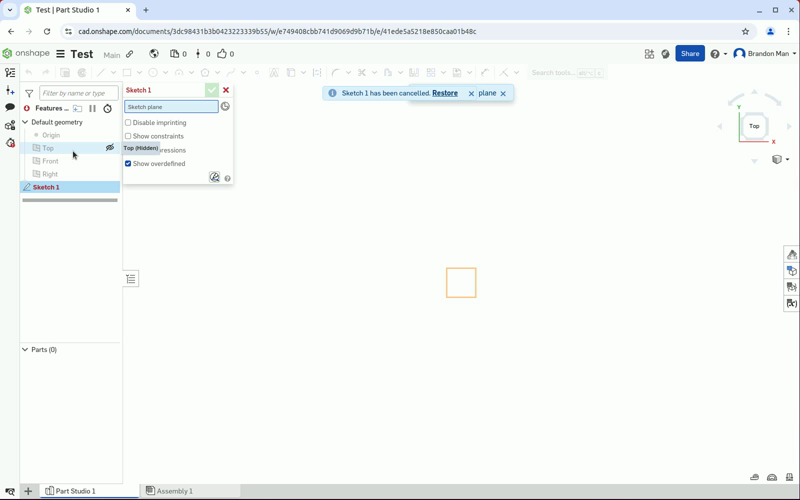
click(73, 150)
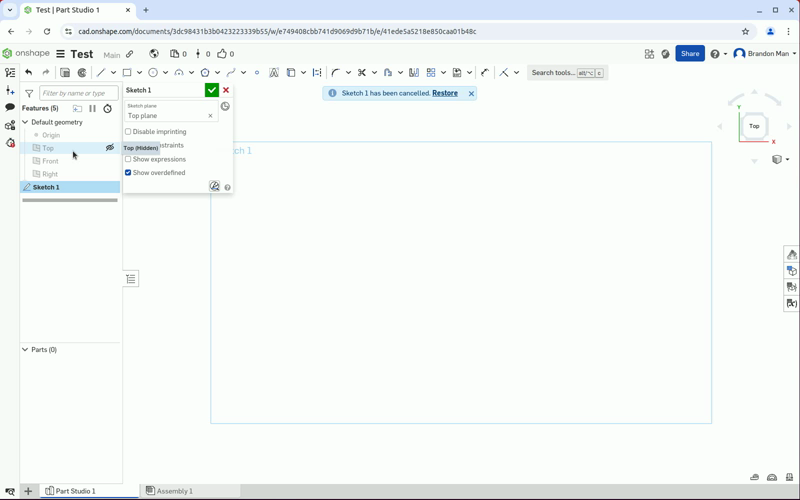
mouse_move(73, 352)
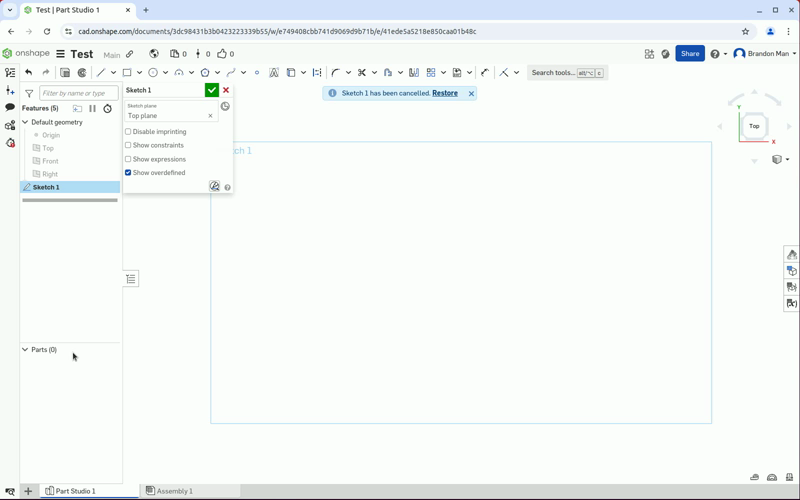
key(y)
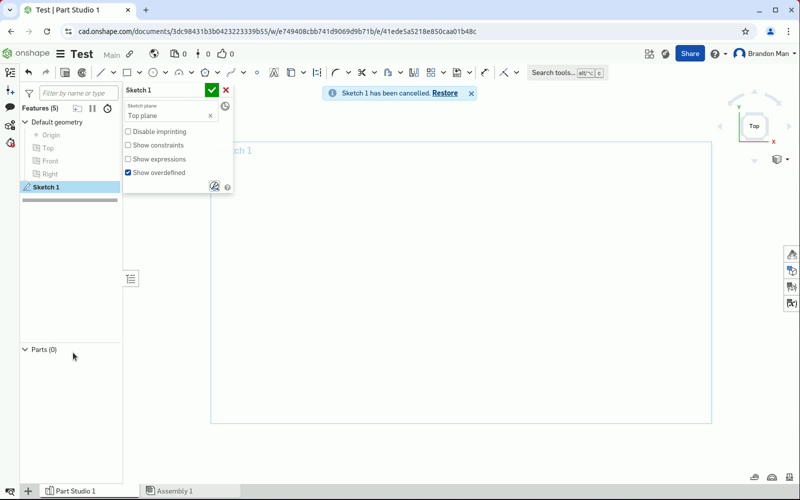
key(l)
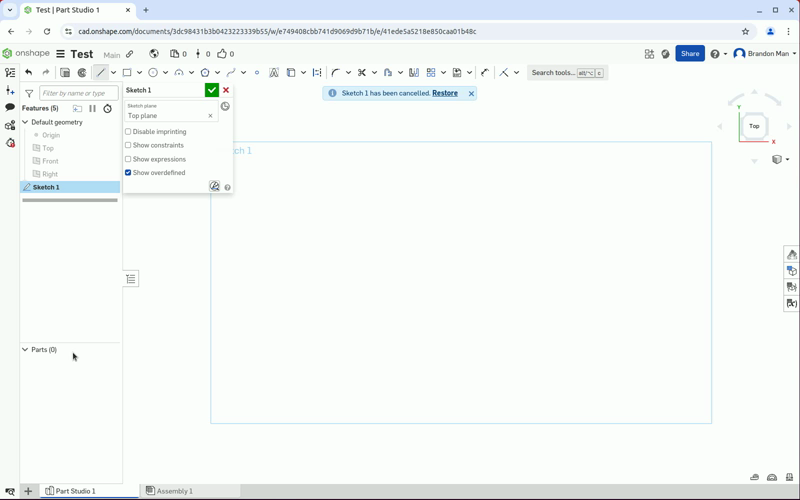
key_down(shift)
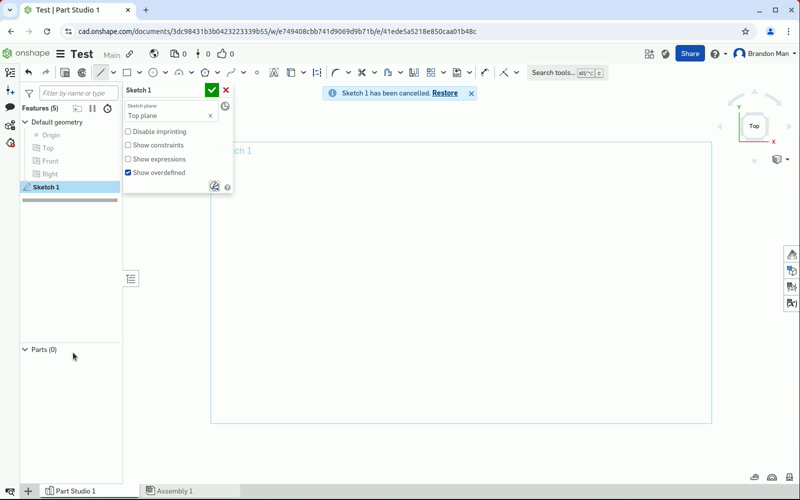
mouse_move(460, 282)
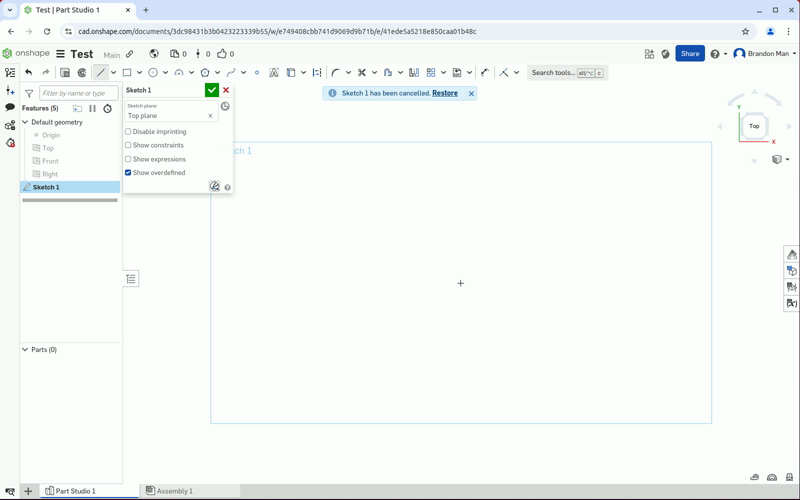
click(460, 282)
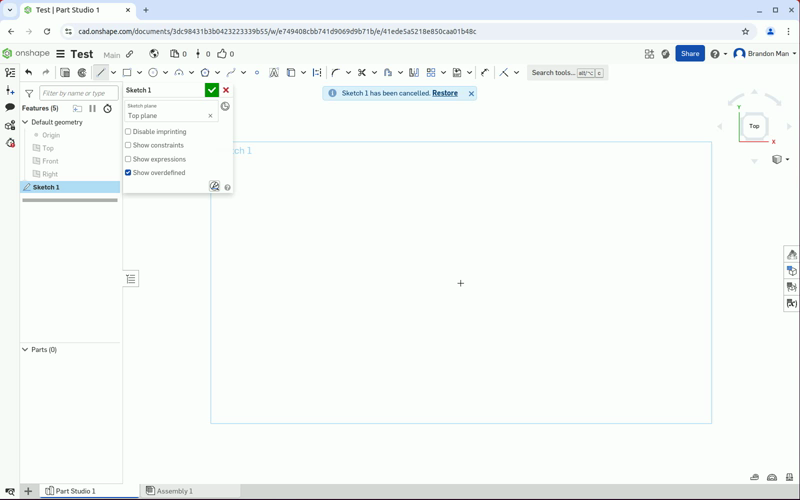
key_up(shift)
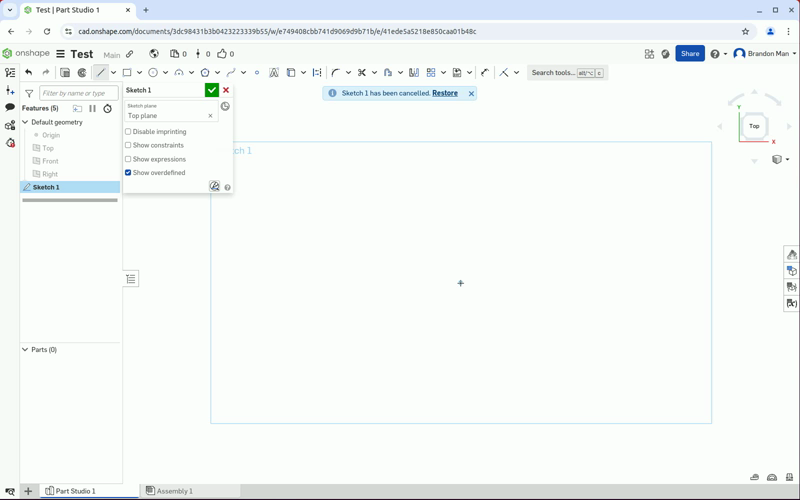
key_down(shift)
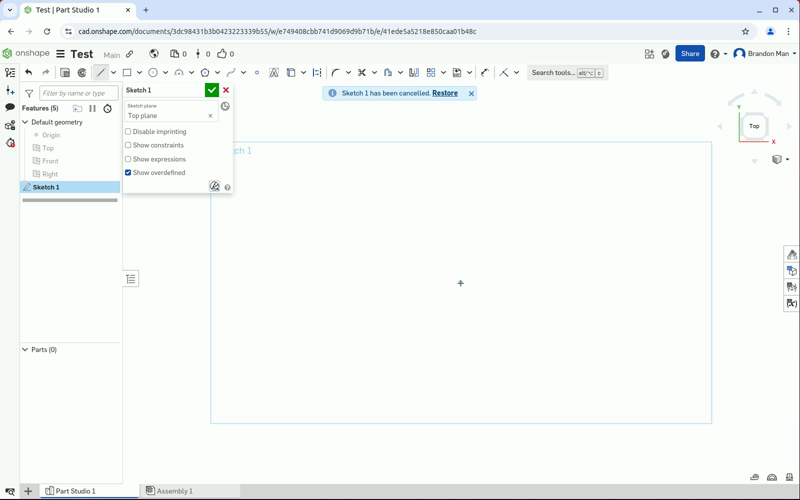
mouse_move(535, 282)
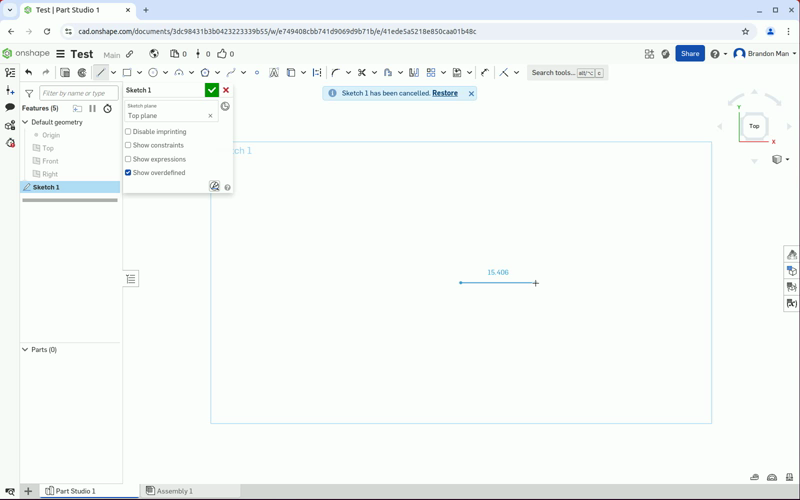
click(535, 282)
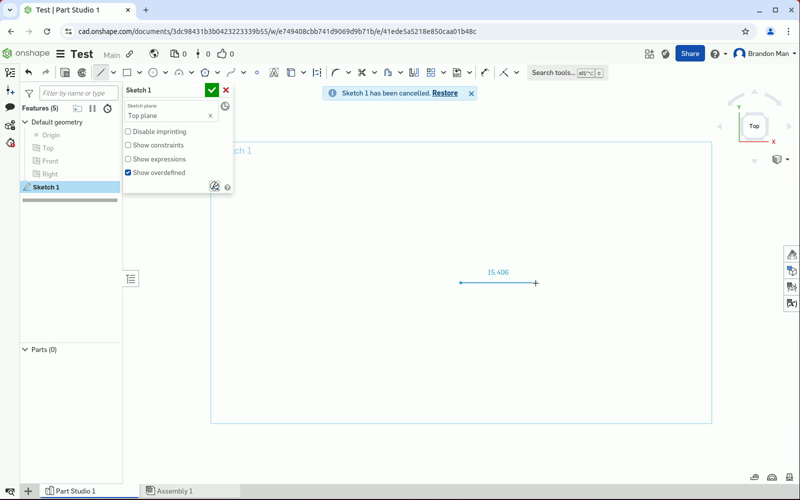
key_up(shift)
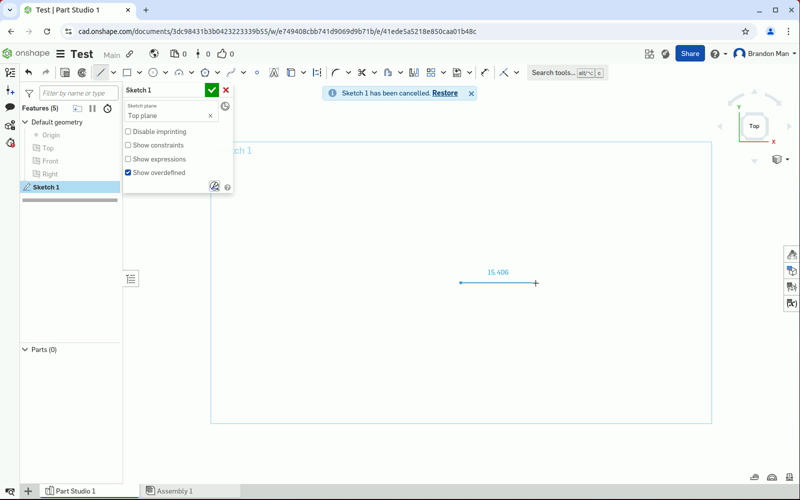
key_down(shift)
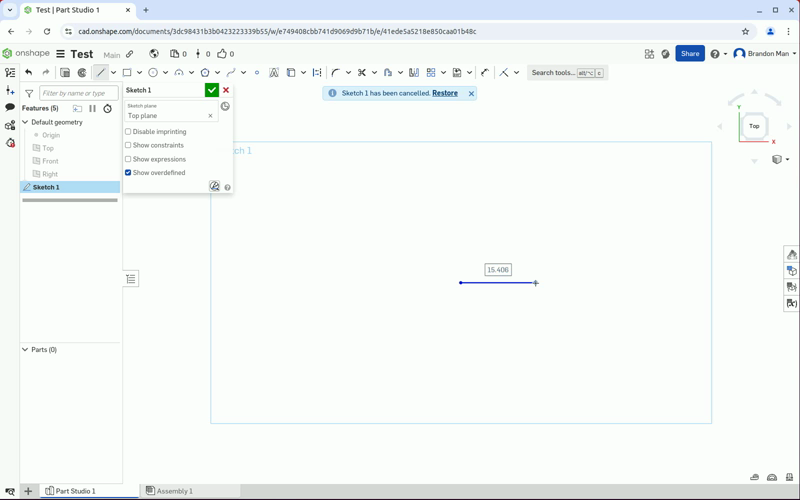
mouse_move(535, 170)
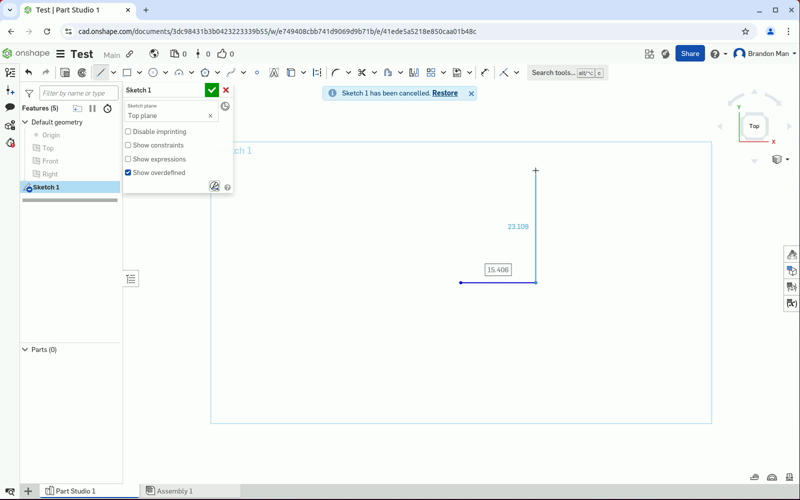
click(535, 170)
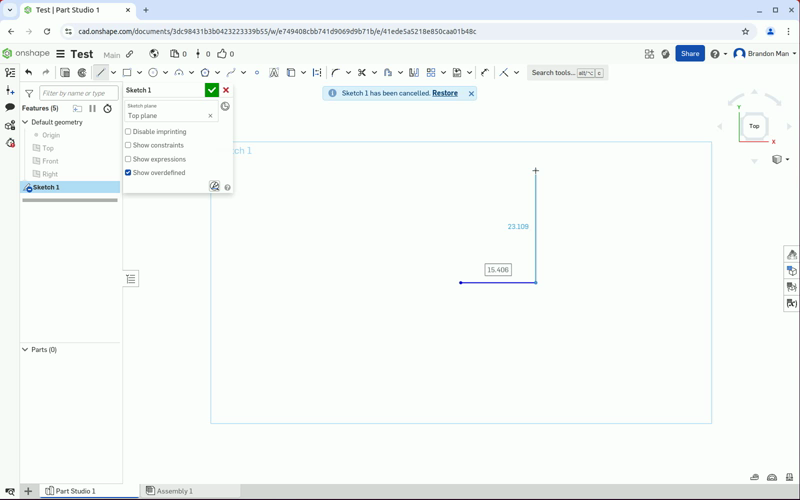
key_up(shift)
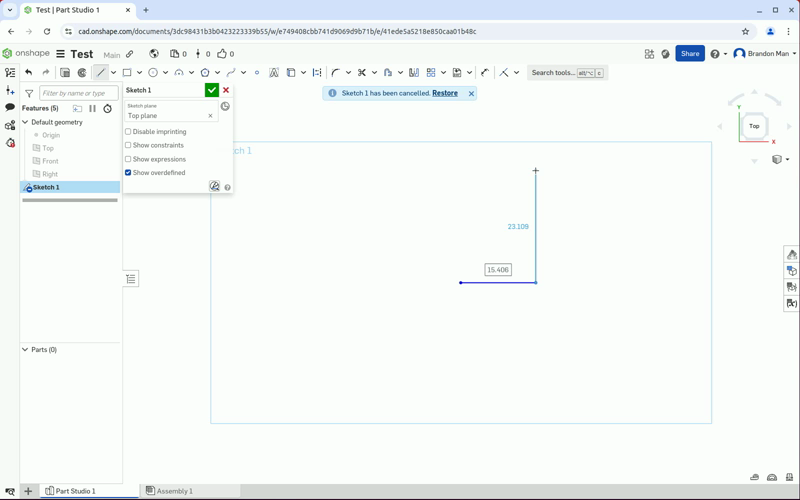
key_down(shift)
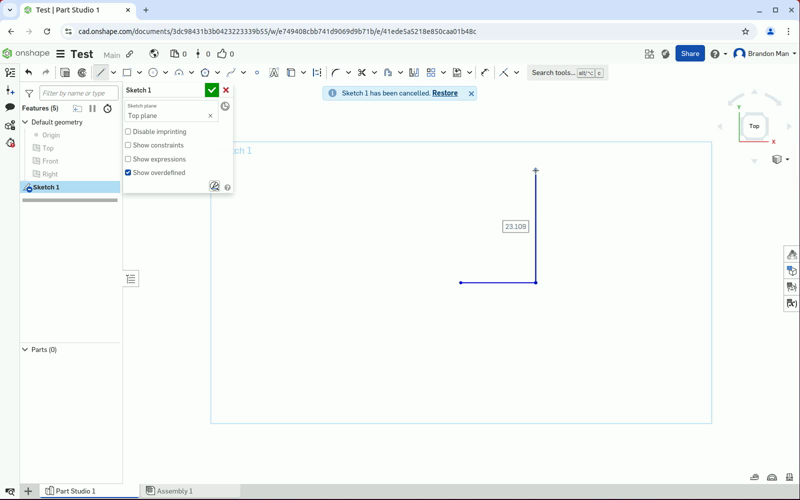
mouse_move(460, 170)
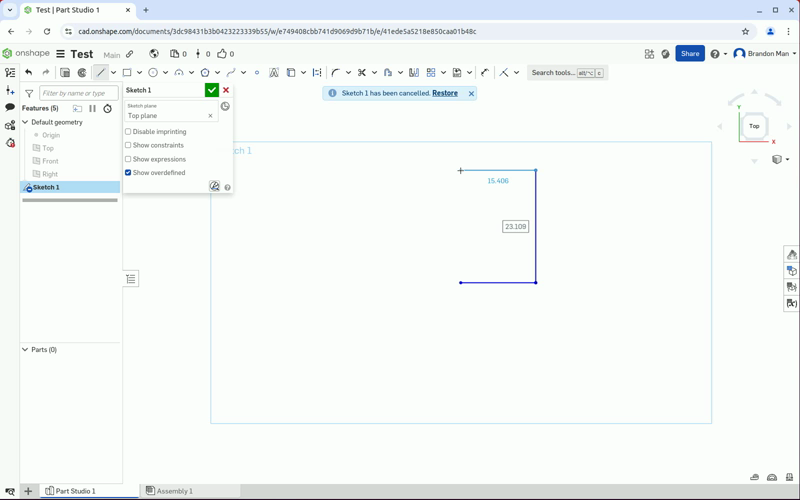
click(460, 170)
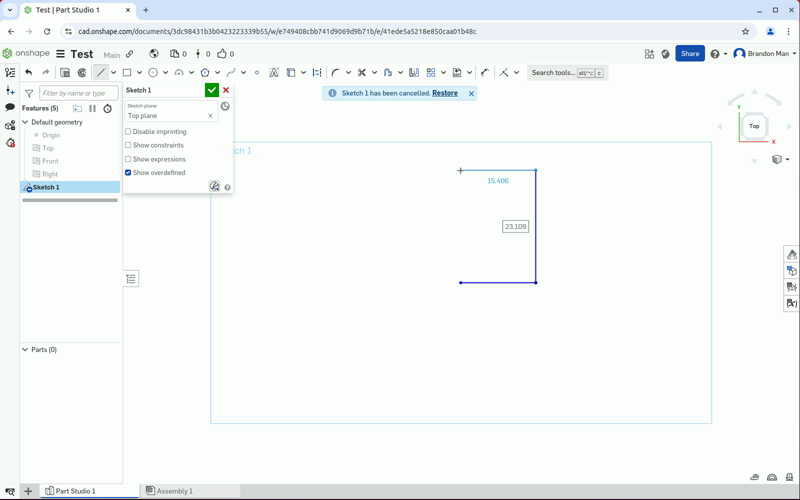
key_up(shift)
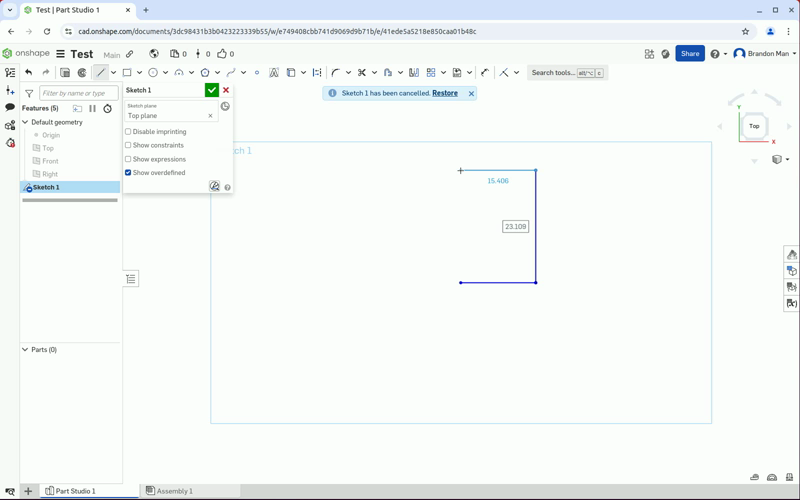
key_down(shift)
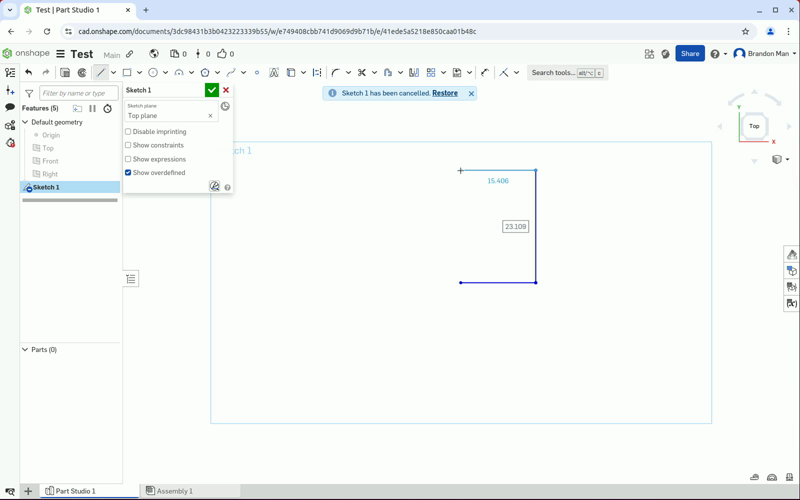
mouse_move(460, 282)
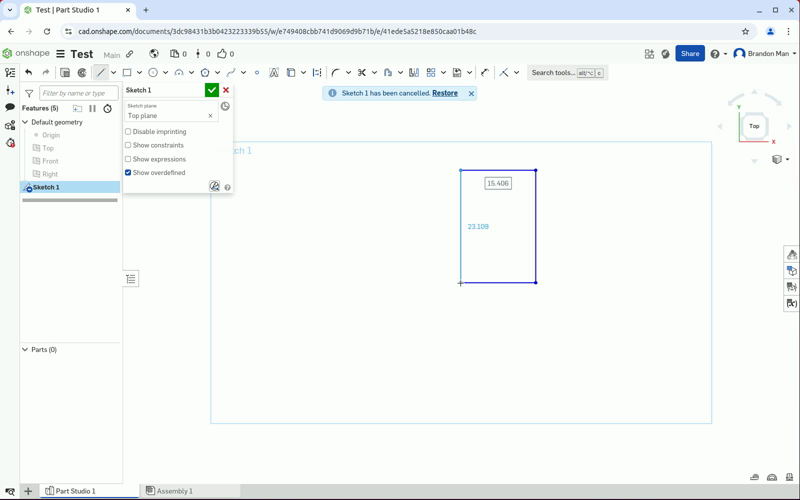
key_up(shift)
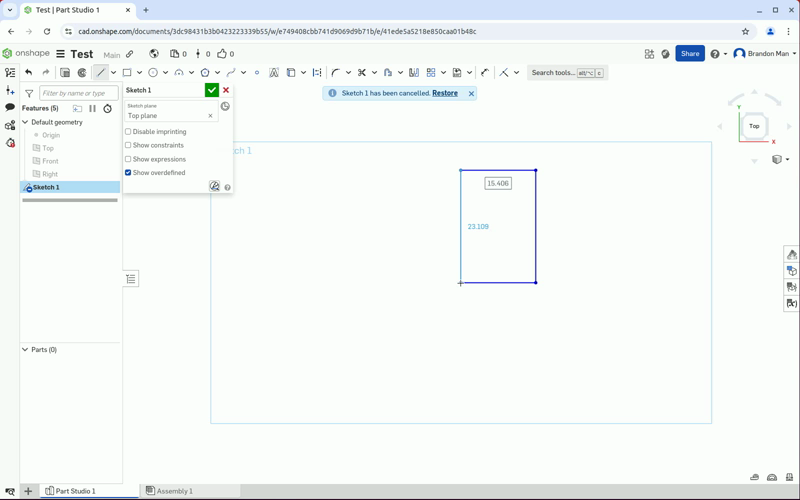
click(460, 282)
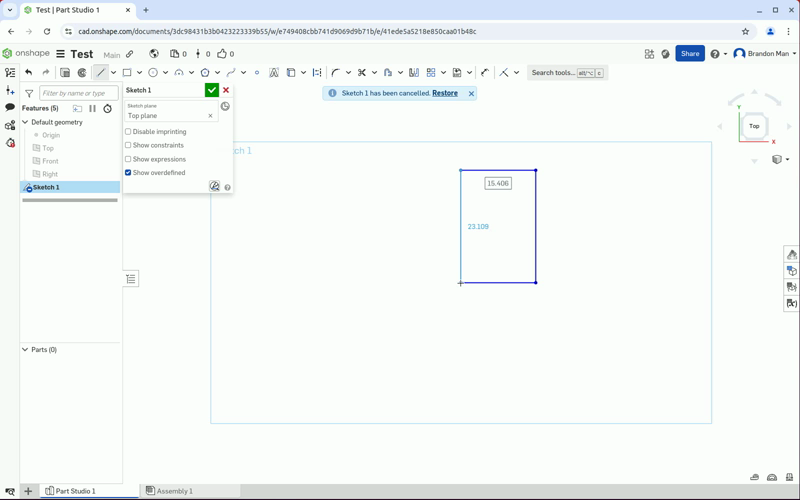
key(esc)
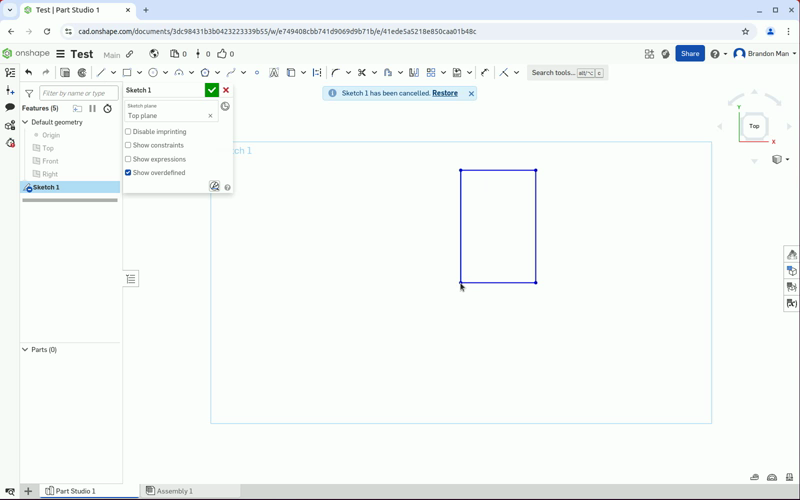
mouse_move(477, 217)
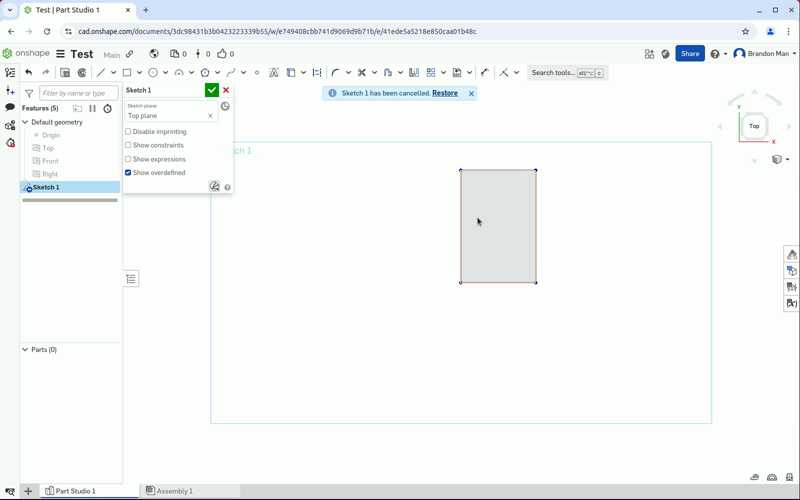
click(477, 217)
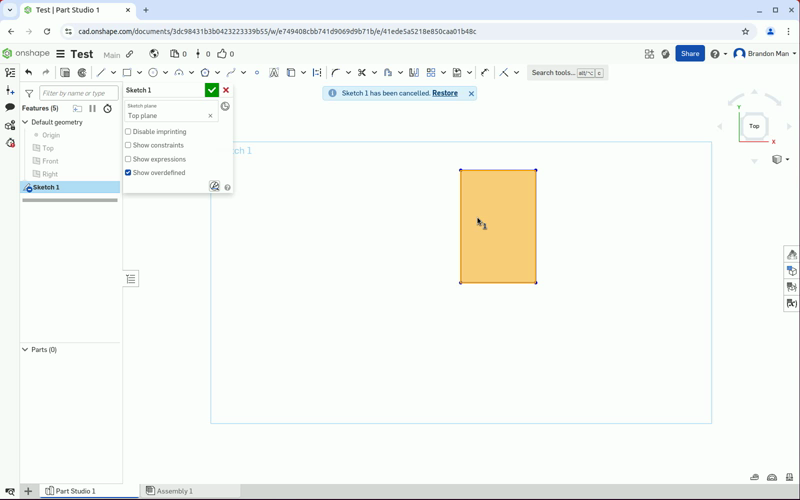
mouse_move(73, 352)
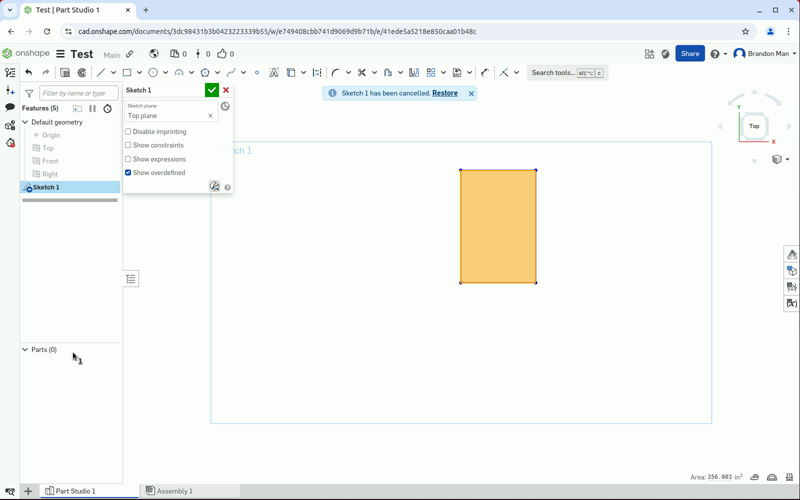
key(shift+y)
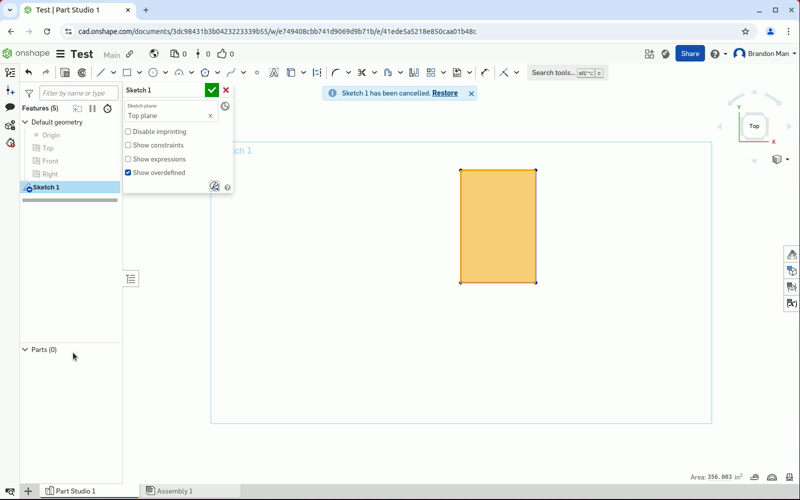
key(shift+e)
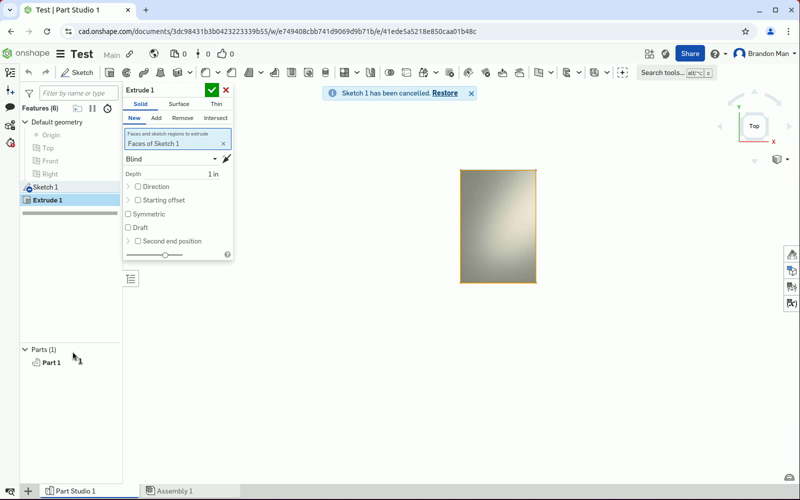
mouse_move(143, 106)
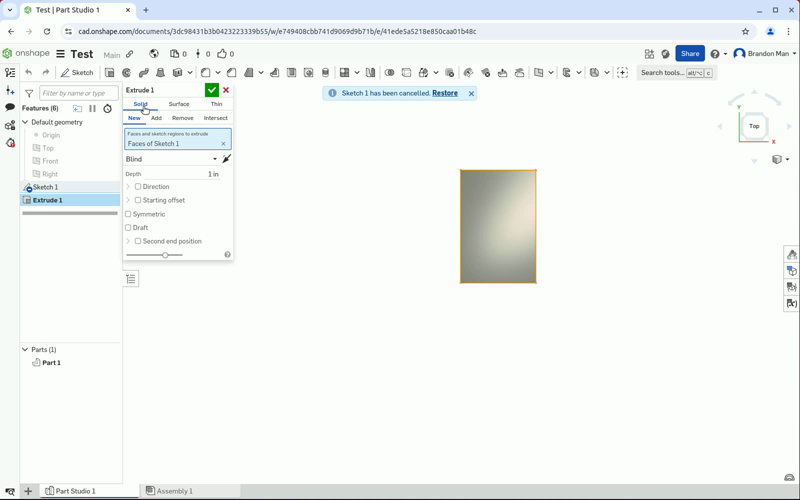
click(143, 106)
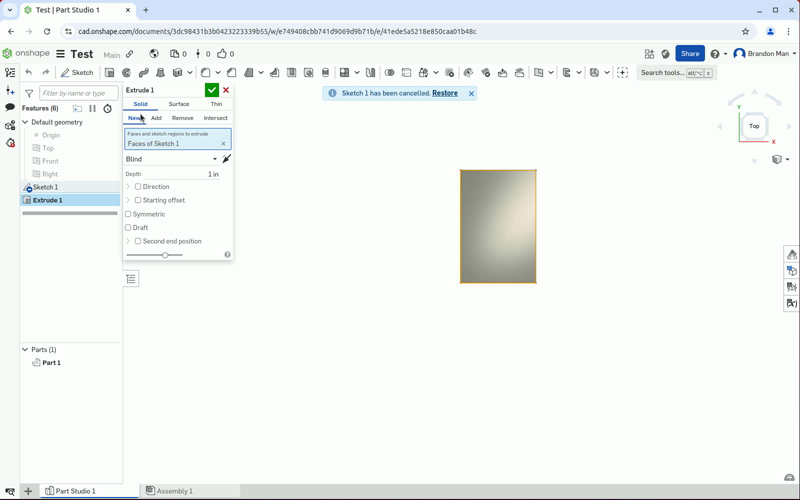
mouse_move(137, 120)
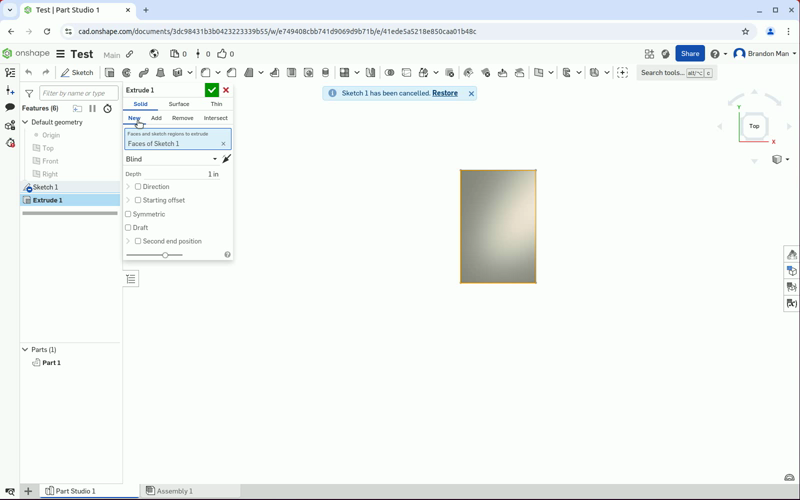
click(137, 120)
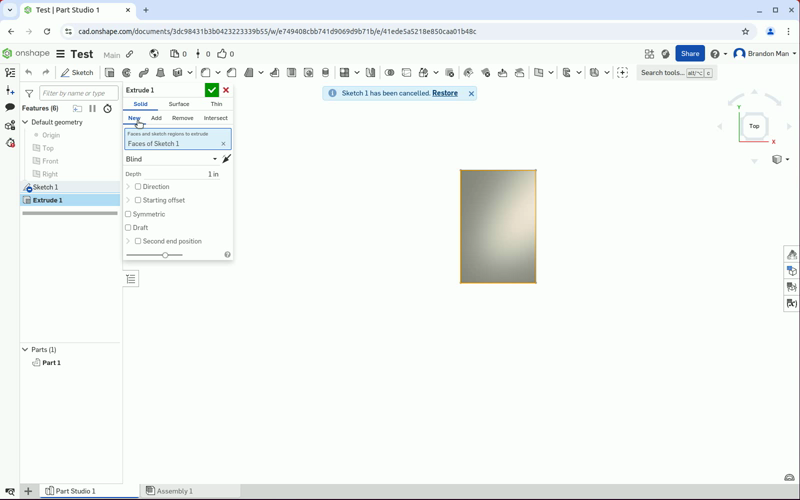
key(tab, 4)
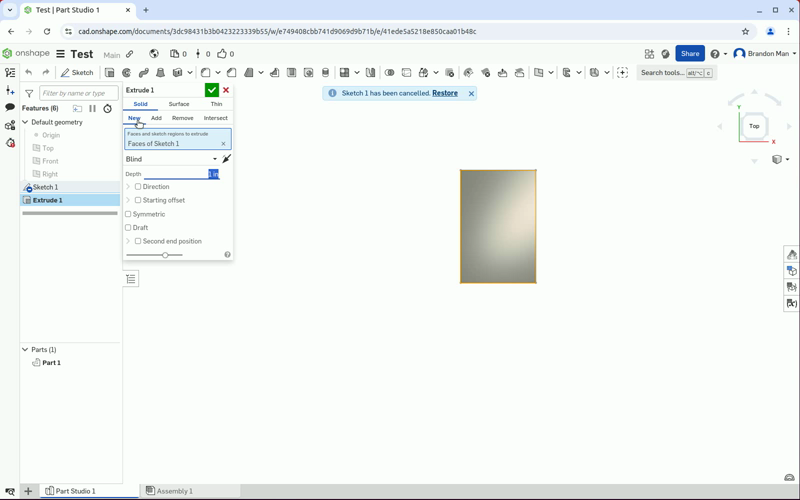
text(9.147)
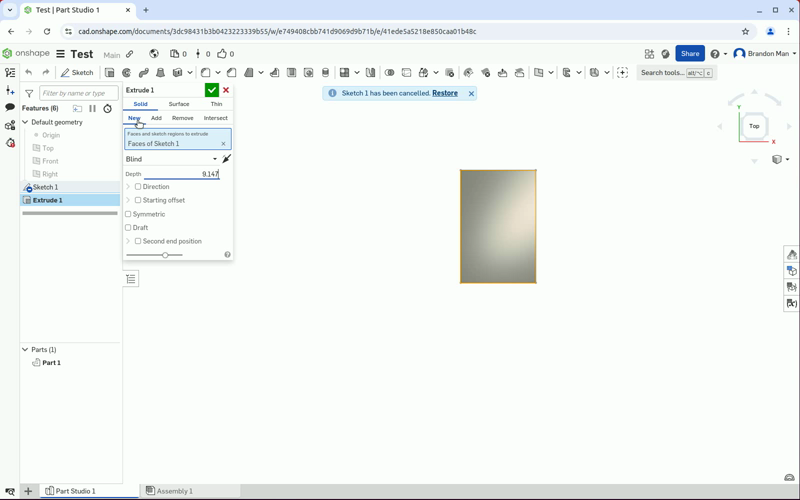
key(enter)
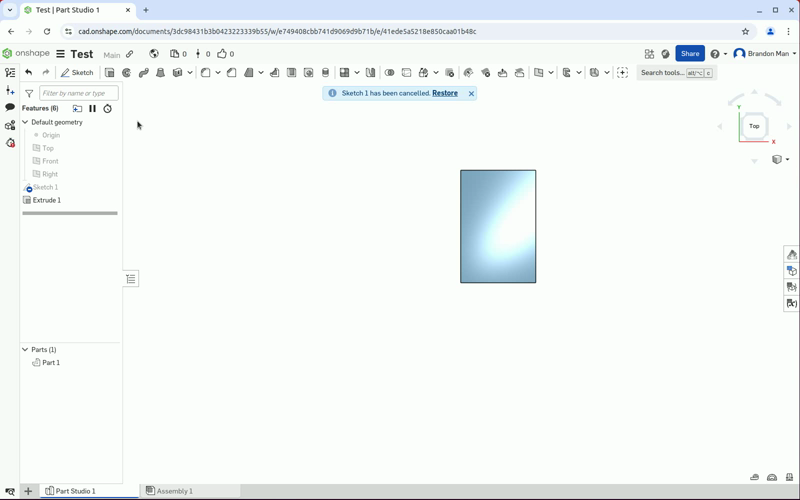
key(shift+h)
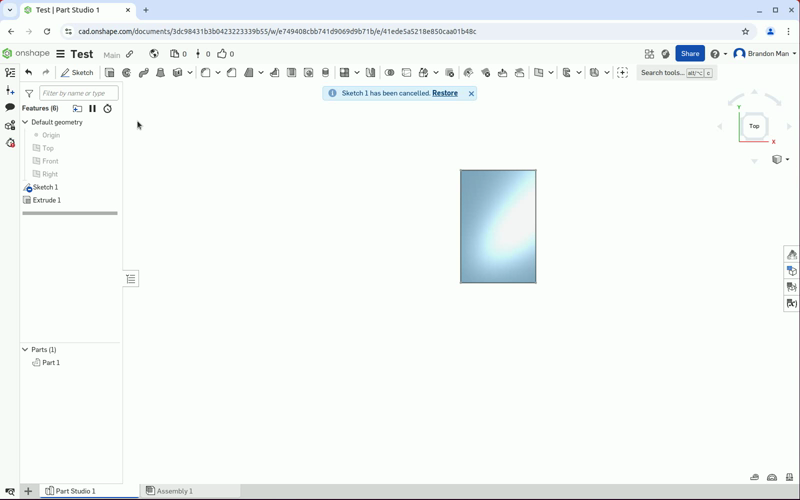
key(shift+h)
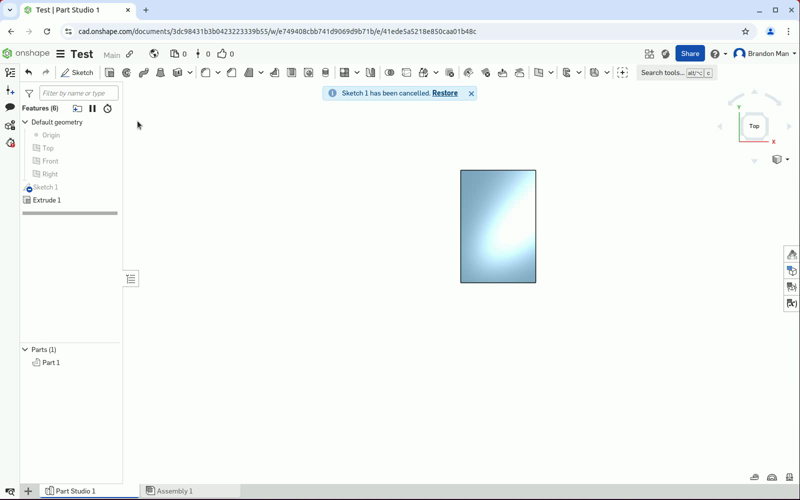
mouse_move(73, 189)
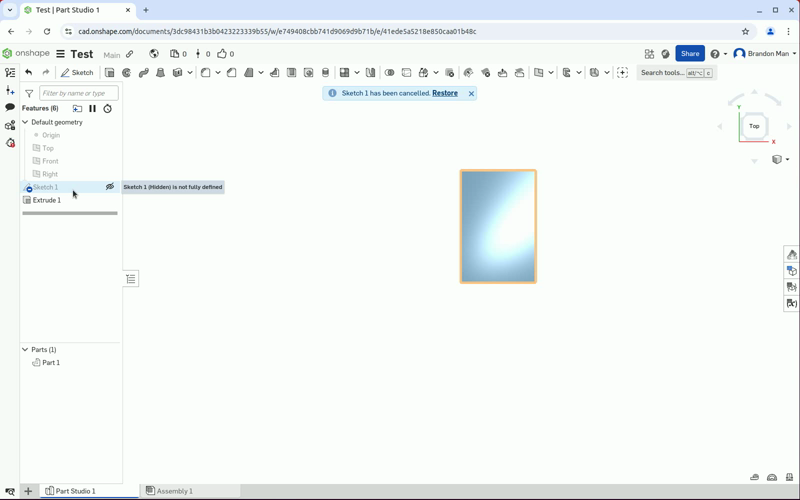
click(73, 189)
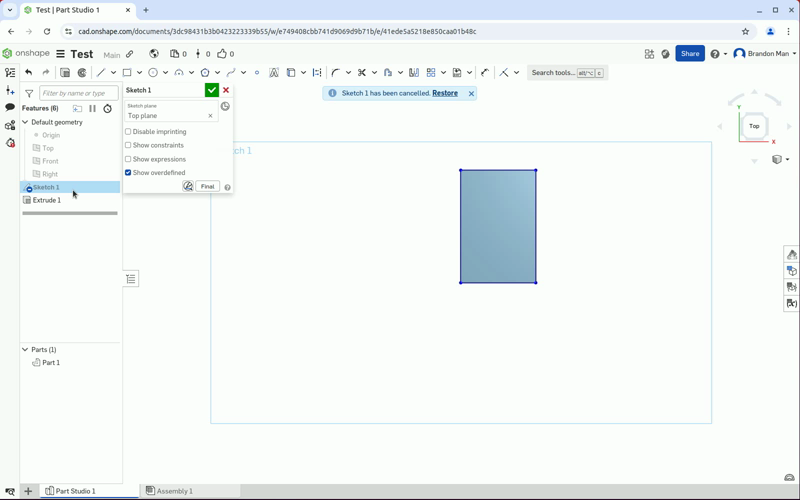
mouse_move(229, 92)
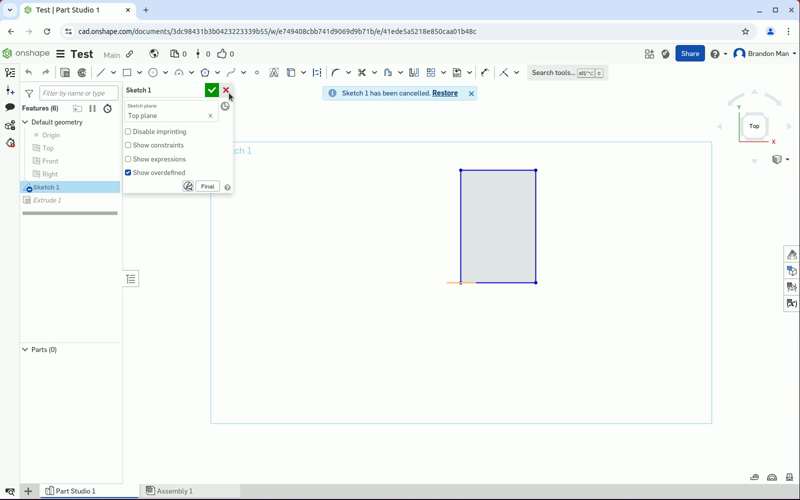
click(229, 92)
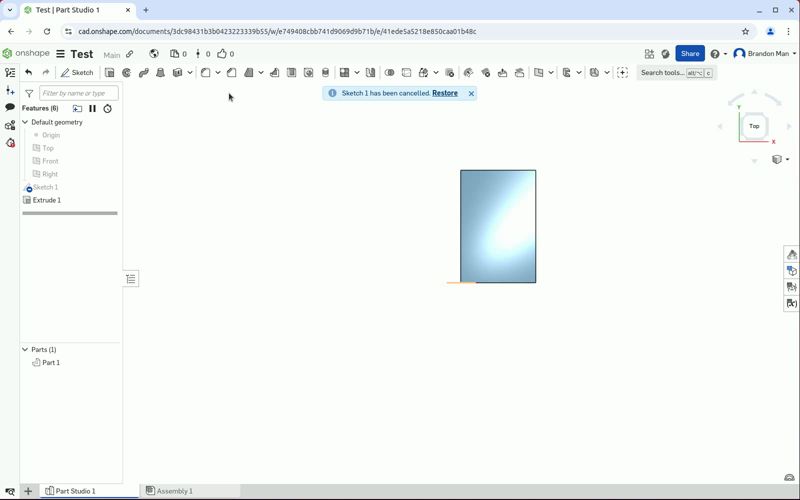
mouse_move(541, 75)
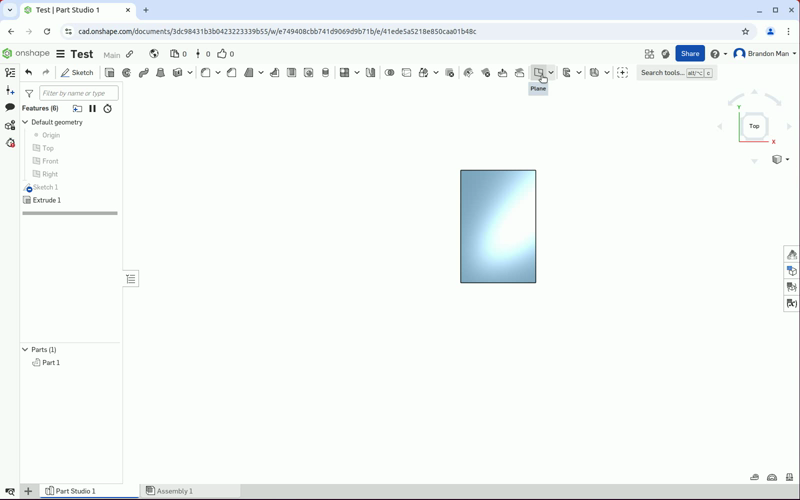
click(541, 75)
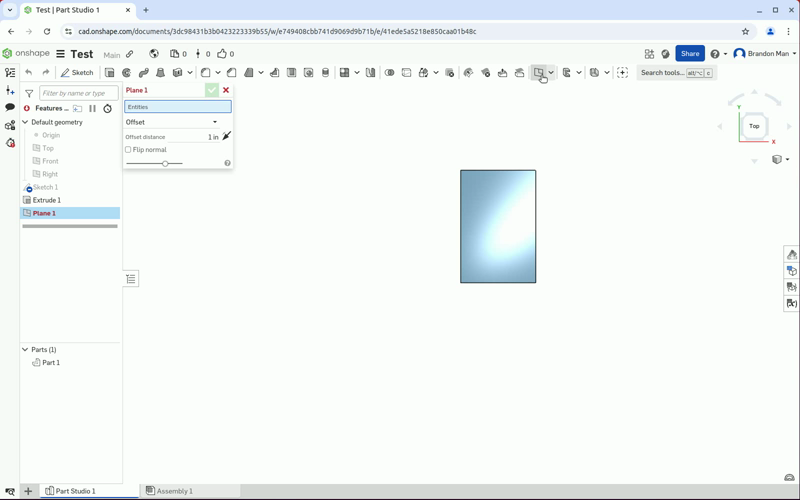
mouse_move(73, 150)
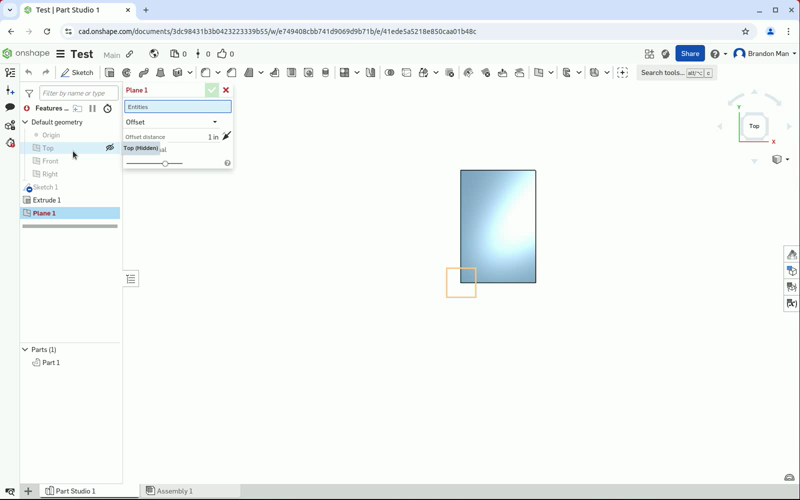
click(73, 150)
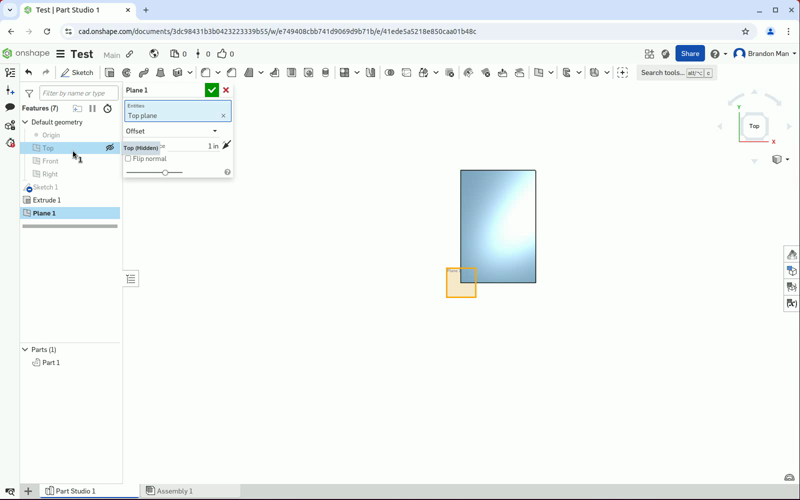
key(tab, 2)
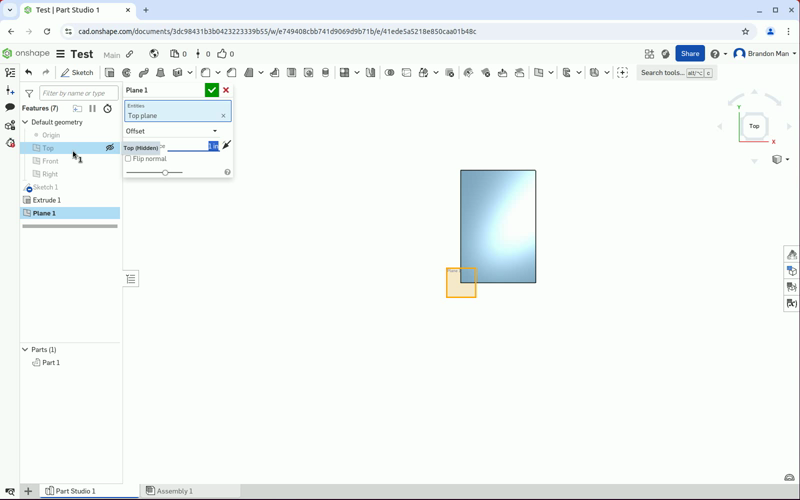
text(9.151)
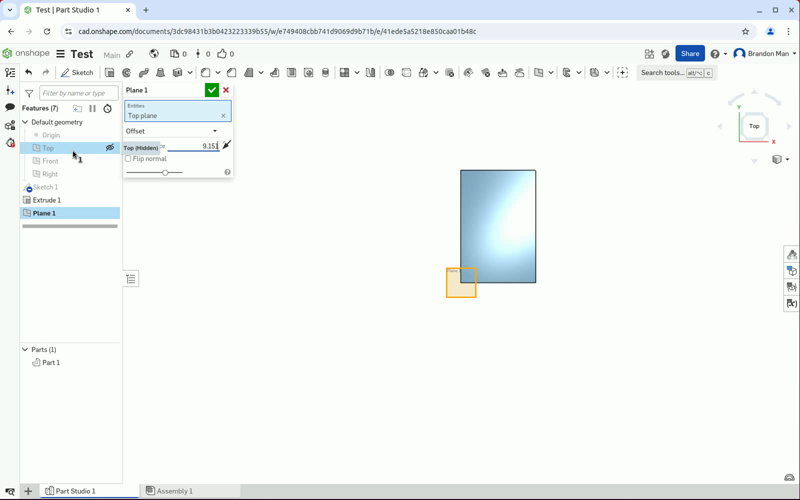
key(enter, 2)
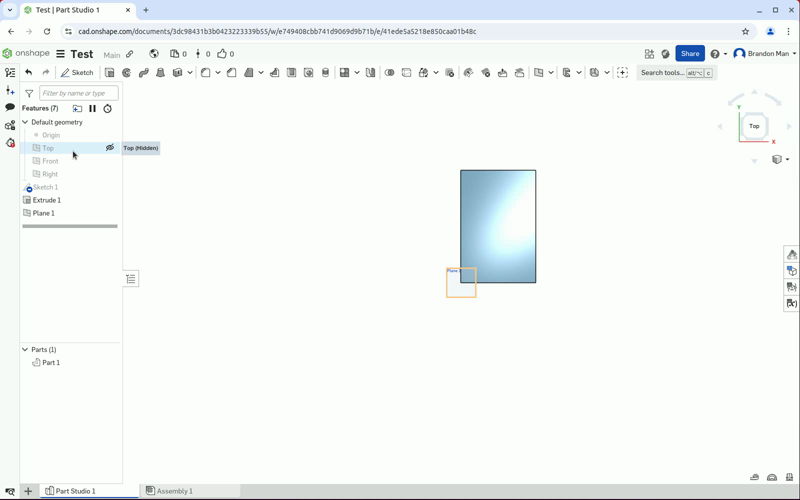
key(shift+s)
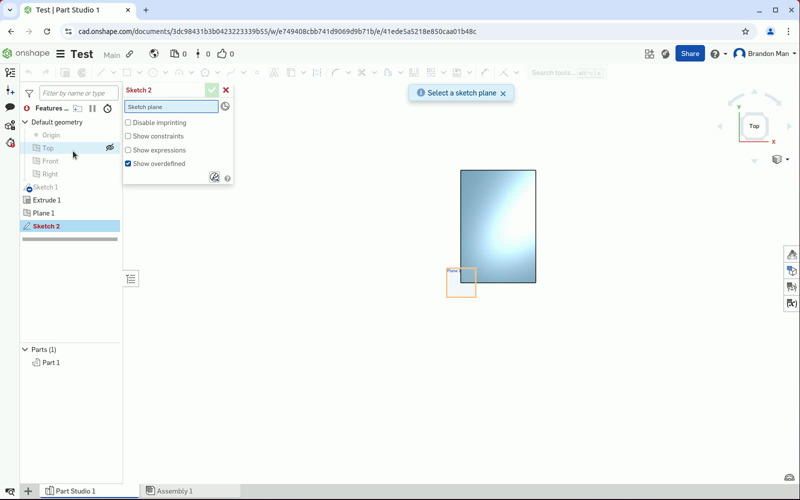
mouse_move(73, 215)
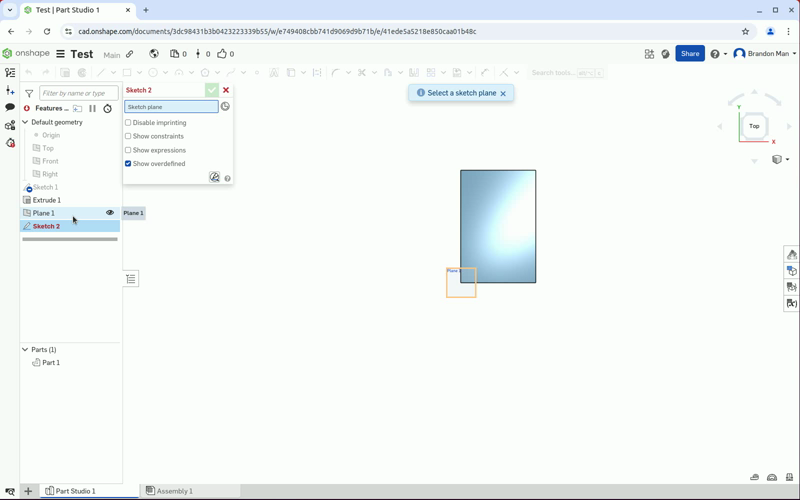
click(73, 215)
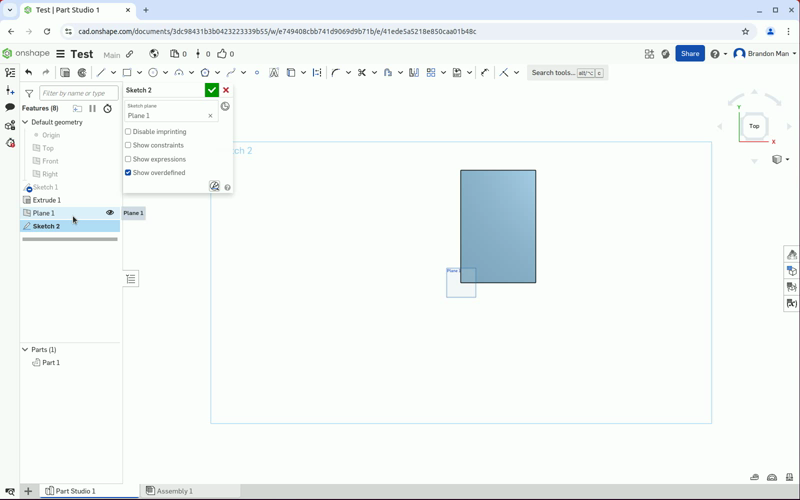
mouse_move(73, 352)
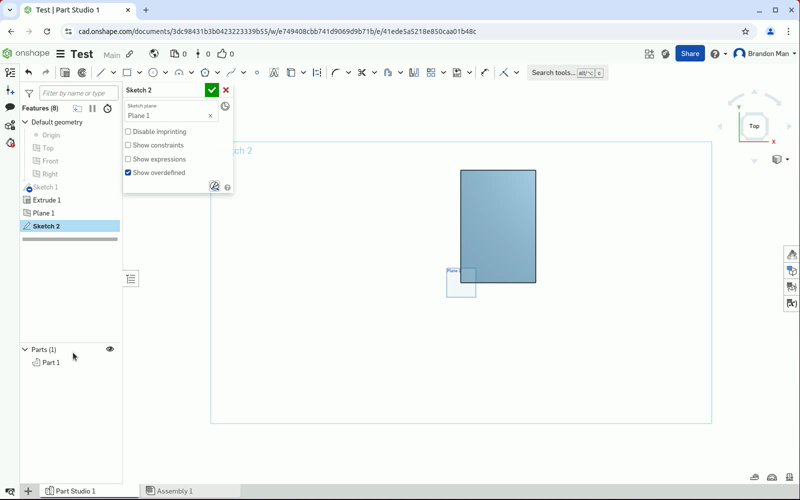
key(y)
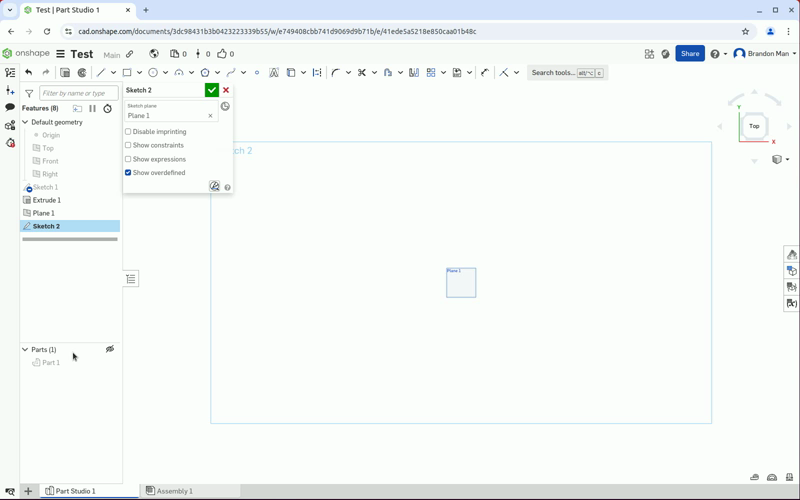
key(l)
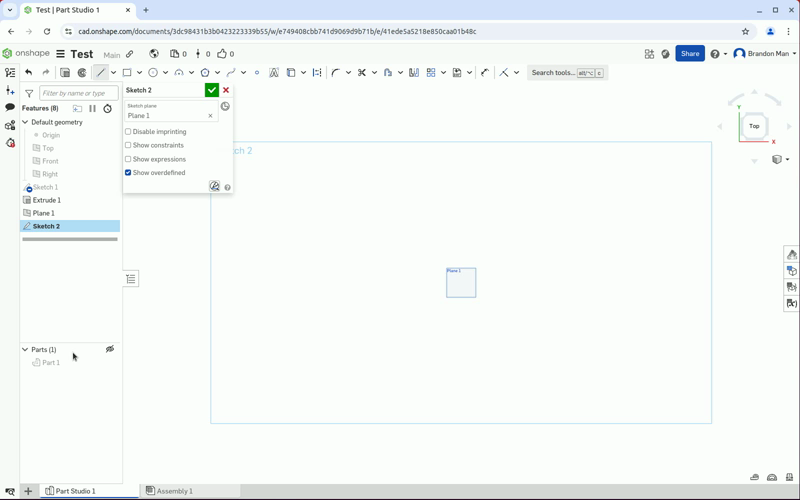
key_down(shift)
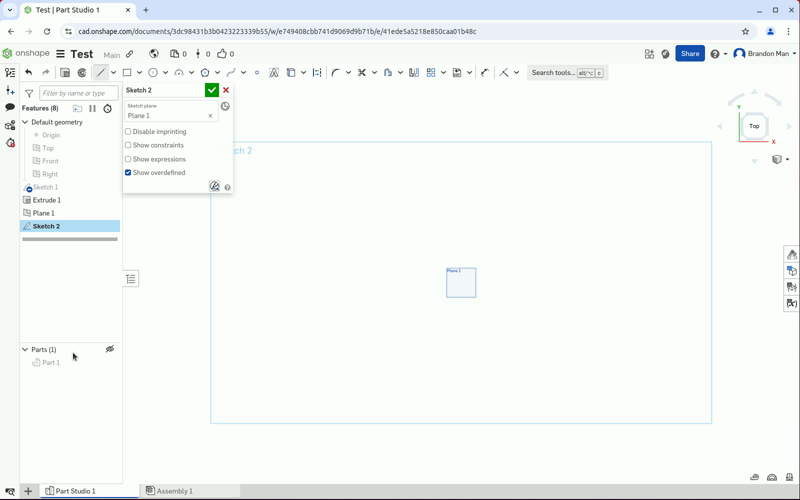
mouse_move(460, 282)
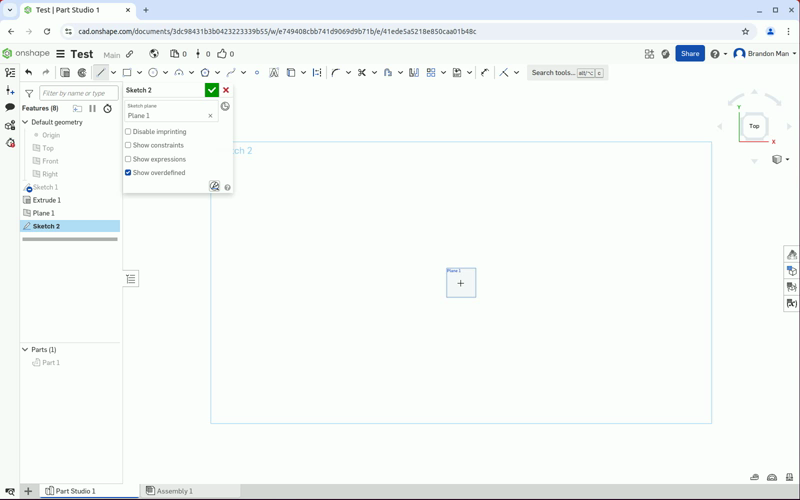
click(460, 282)
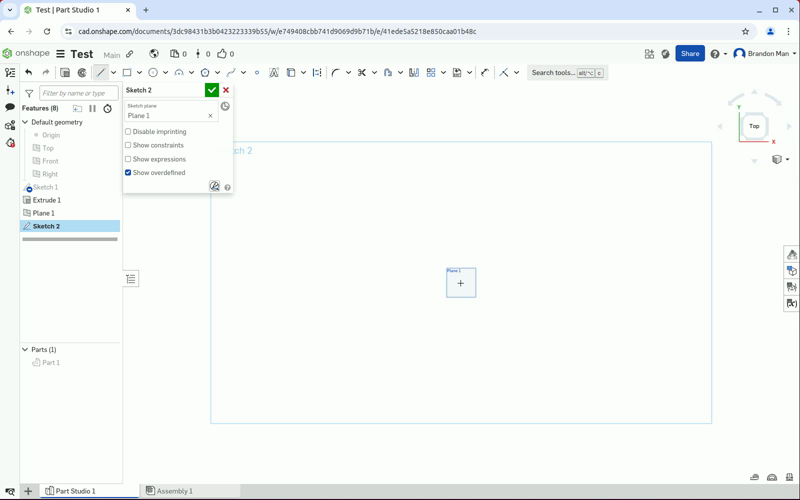
key_up(shift)
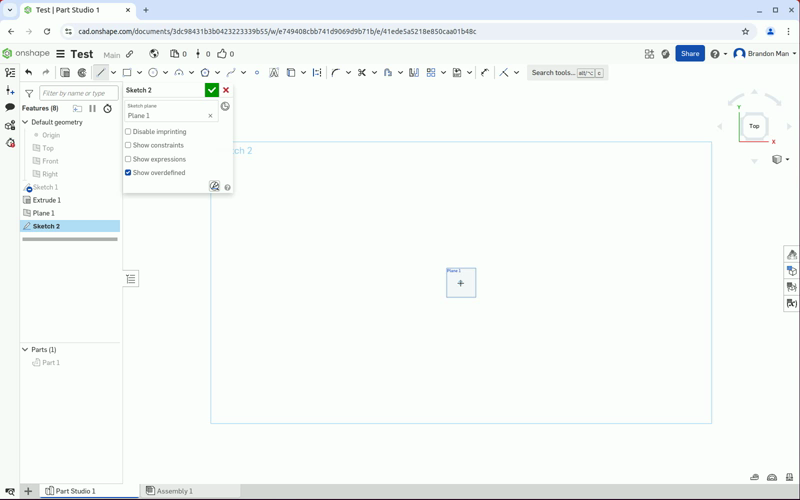
key_down(shift)
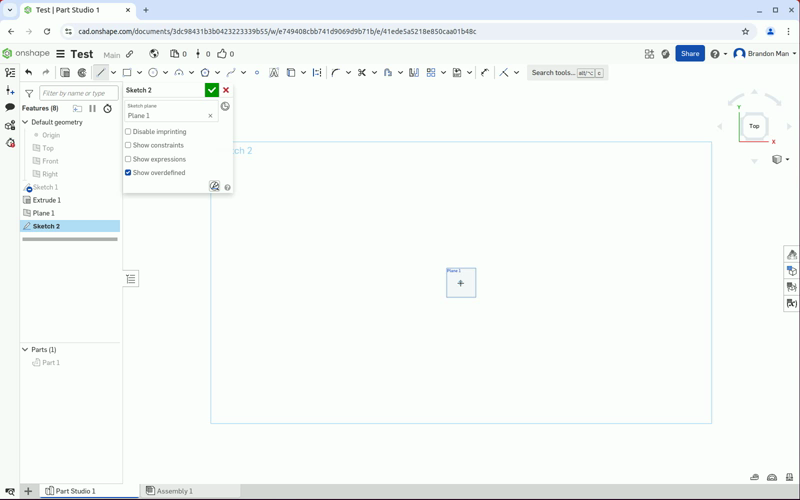
mouse_move(490, 282)
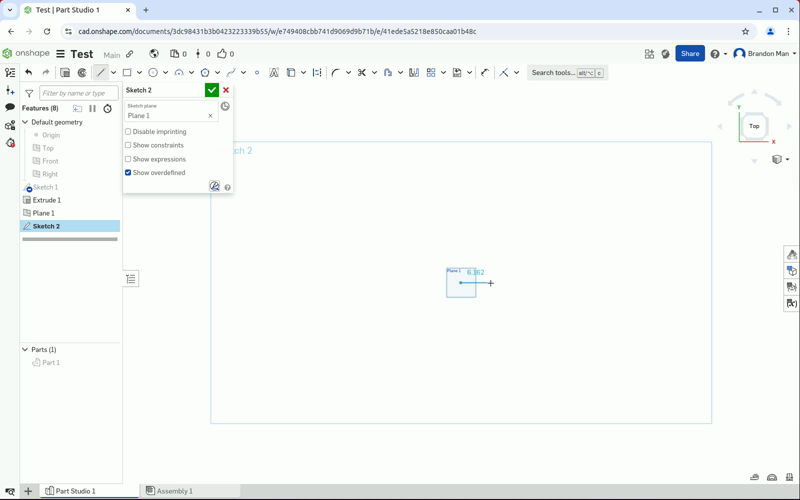
mouse_move(483, 282)
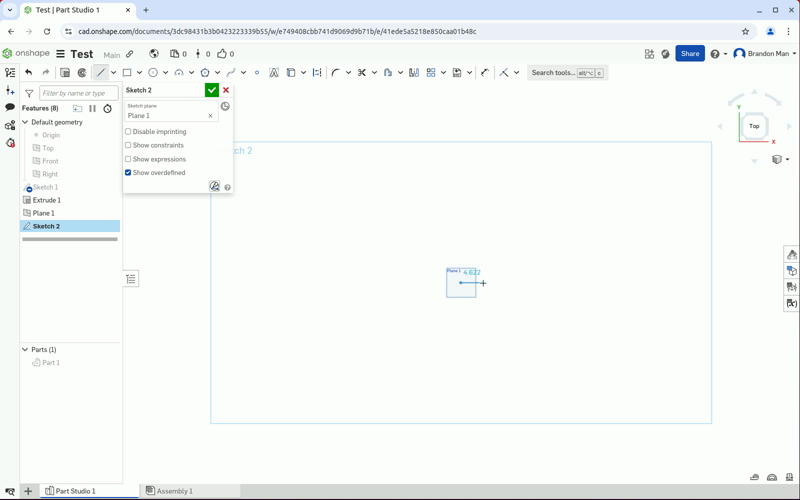
click(483, 282)
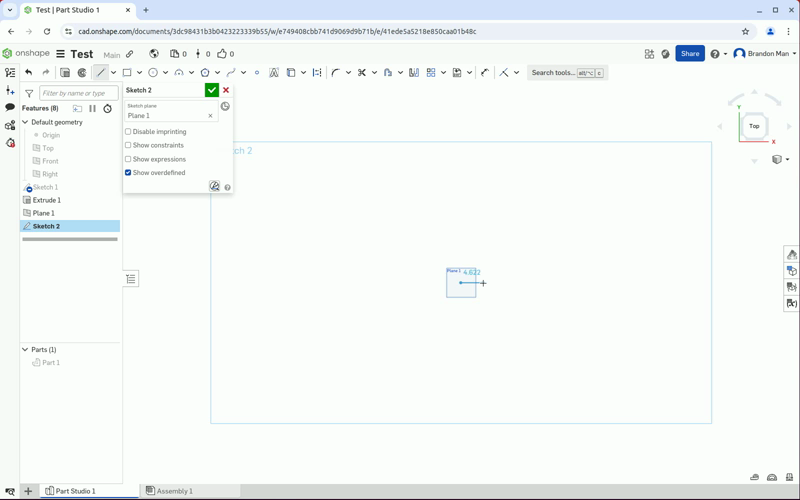
key_up(shift)
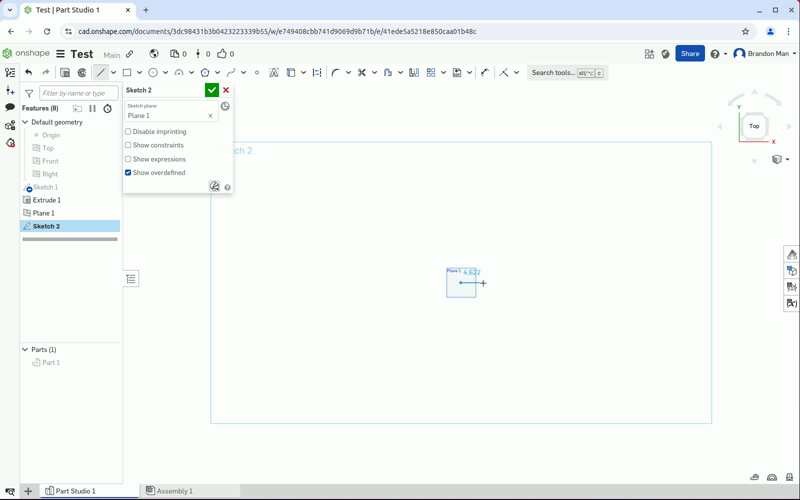
key_down(shift)
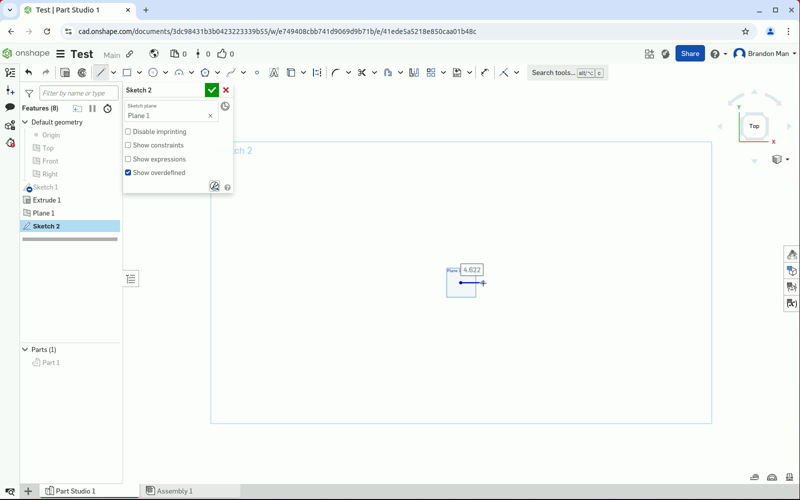
mouse_move(483, 170)
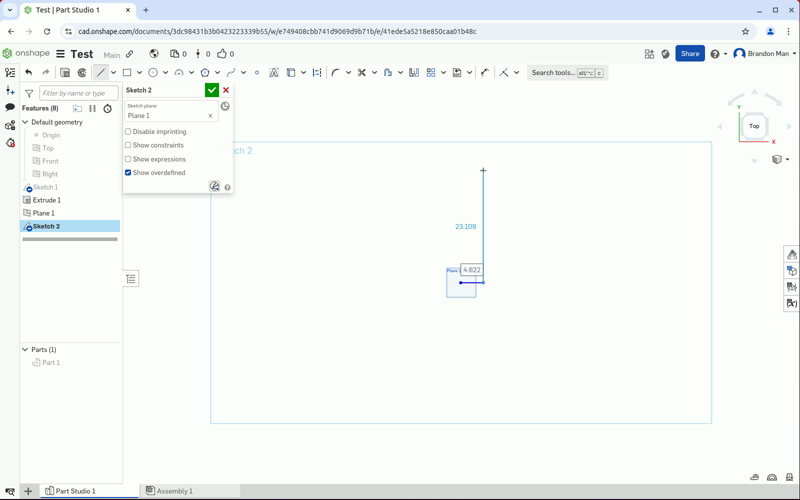
click(483, 170)
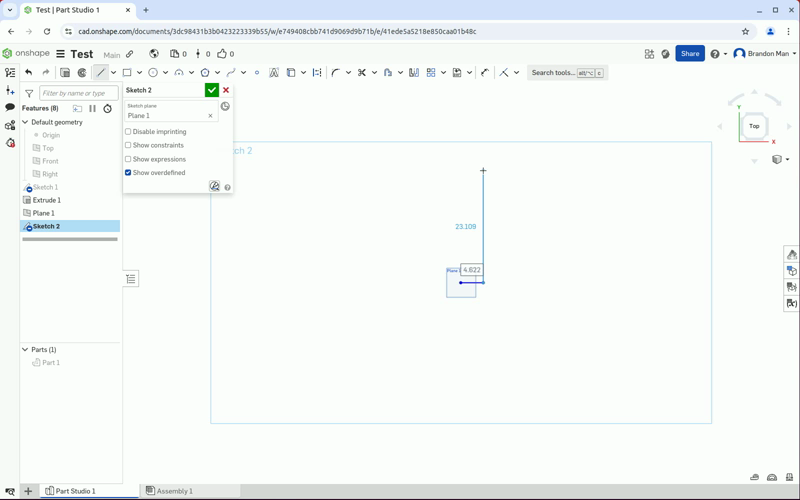
key_up(shift)
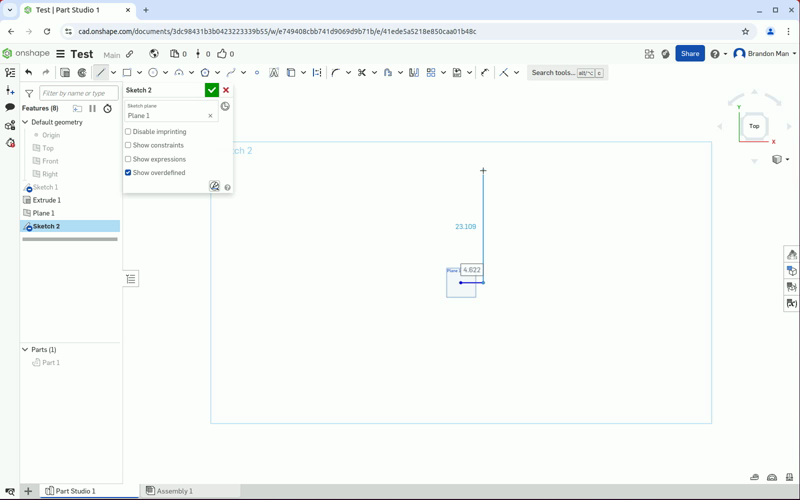
key_down(shift)
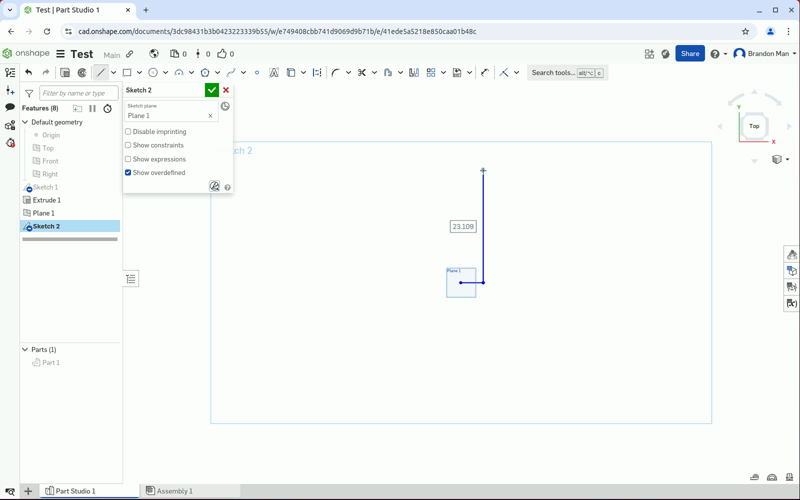
mouse_move(513, 170)
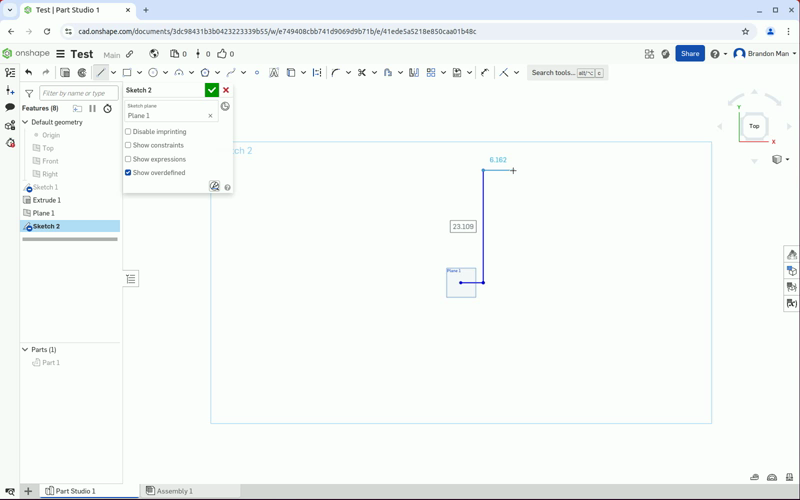
mouse_move(460, 170)
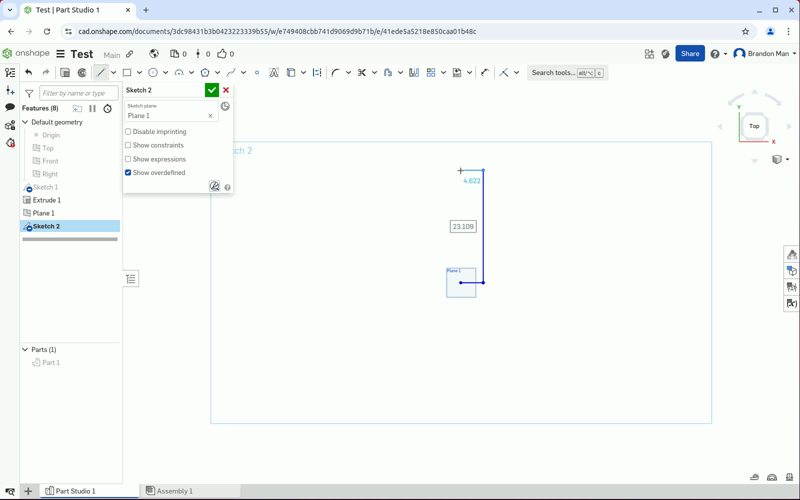
click(460, 170)
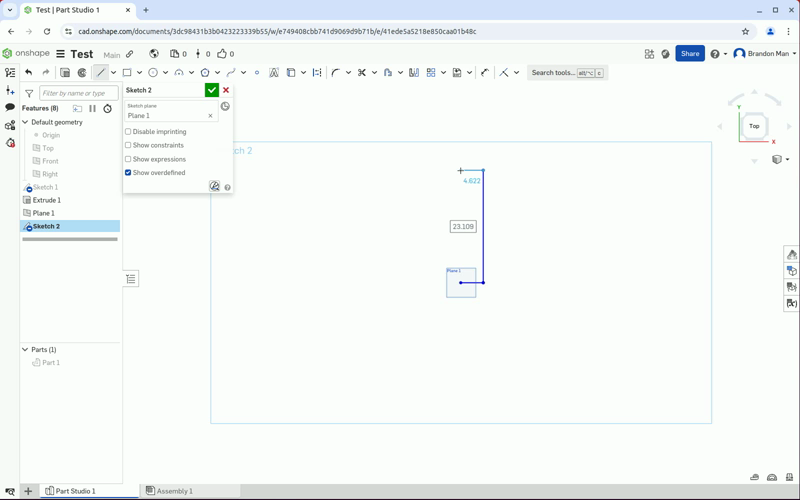
key_up(shift)
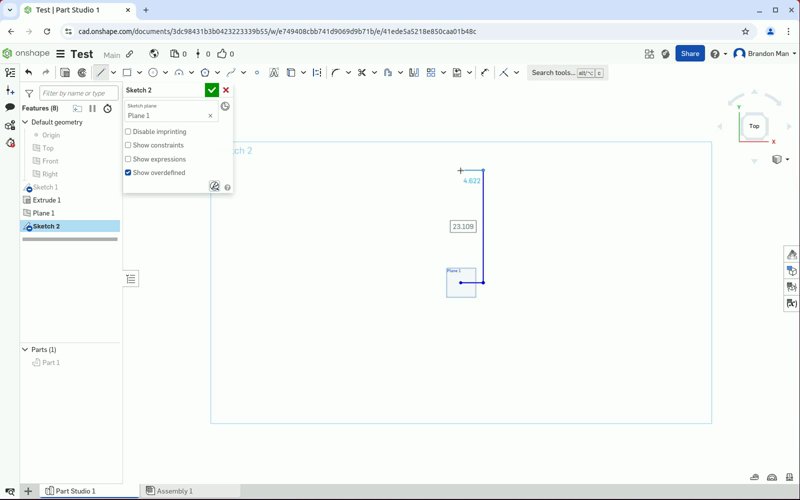
key_down(shift)
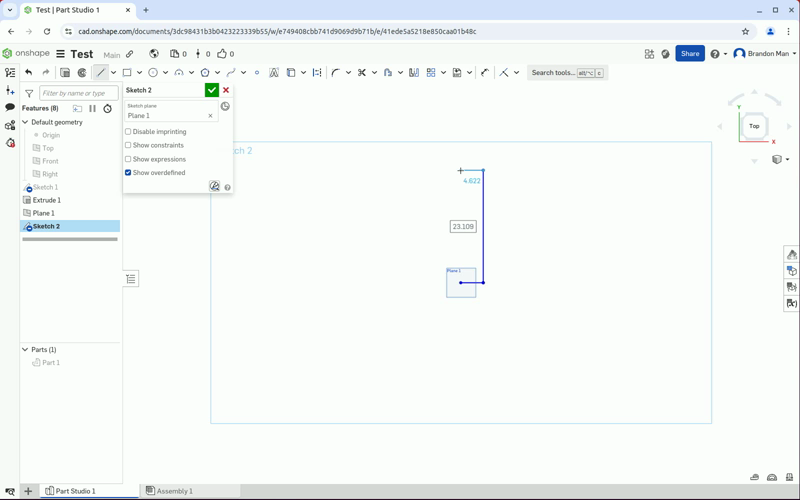
mouse_move(460, 282)
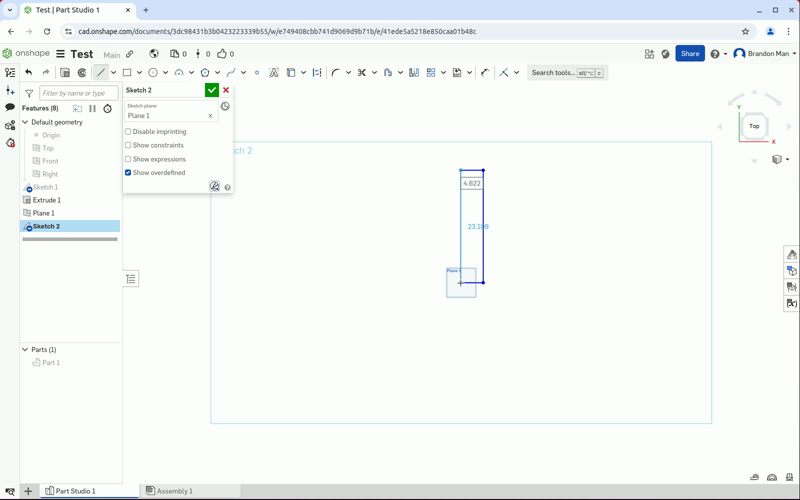
key_up(shift)
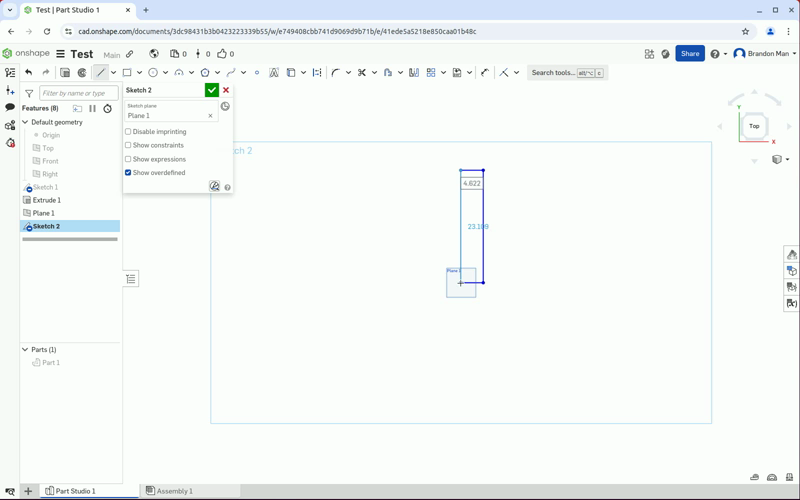
click(460, 282)
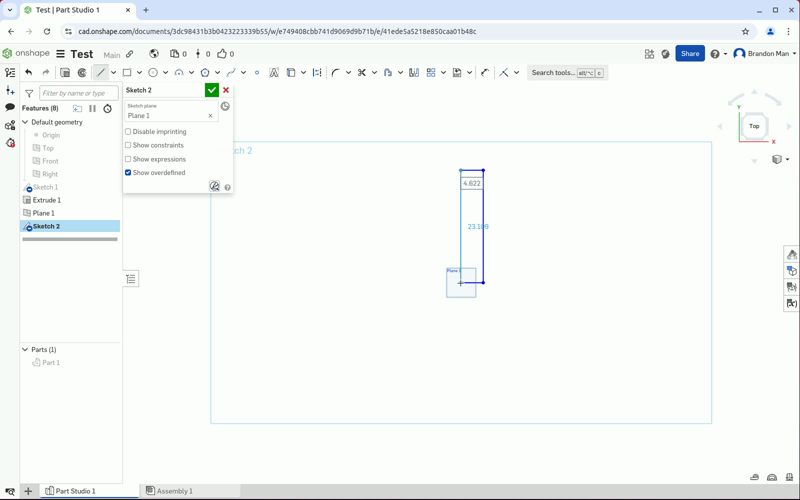
key(esc)
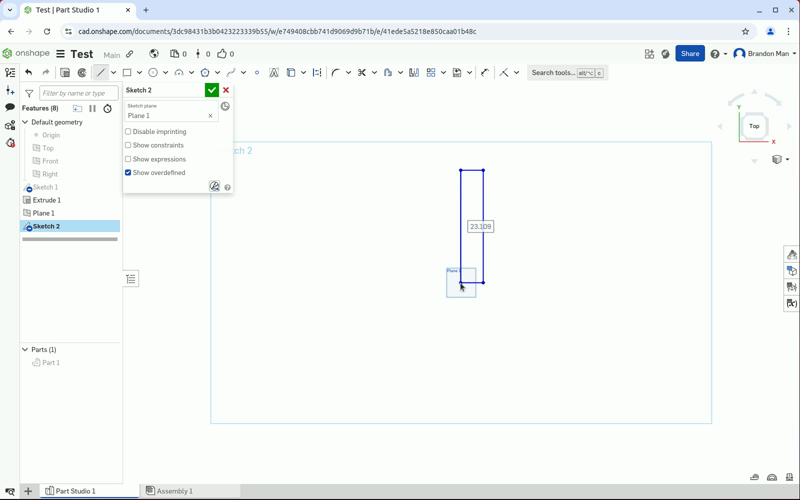
mouse_move(464, 220)
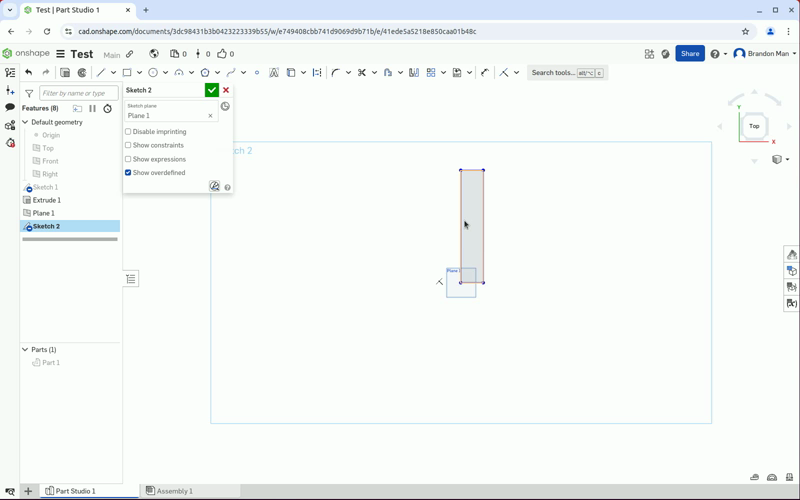
click(464, 220)
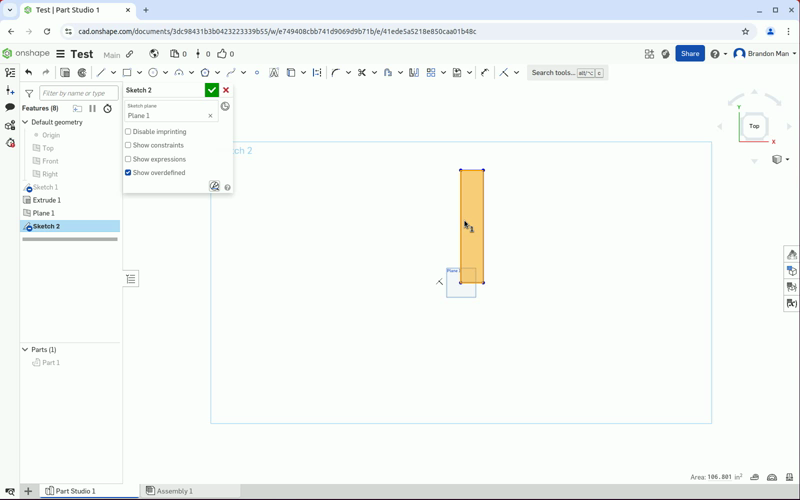
mouse_move(73, 352)
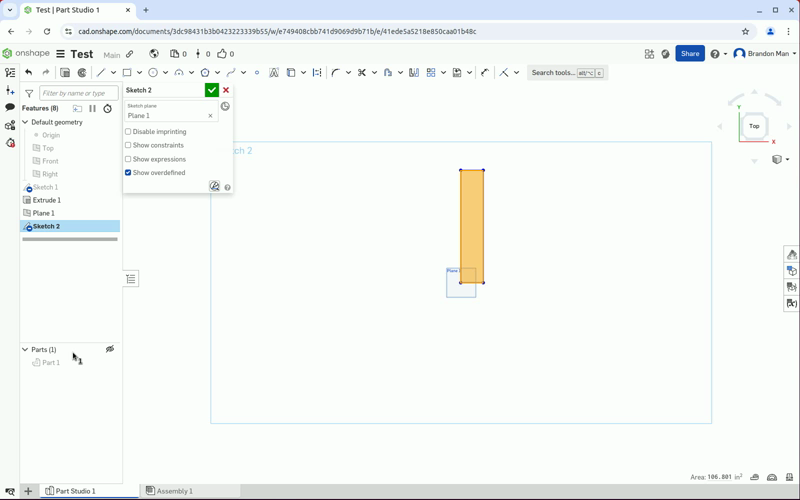
key(shift+y)
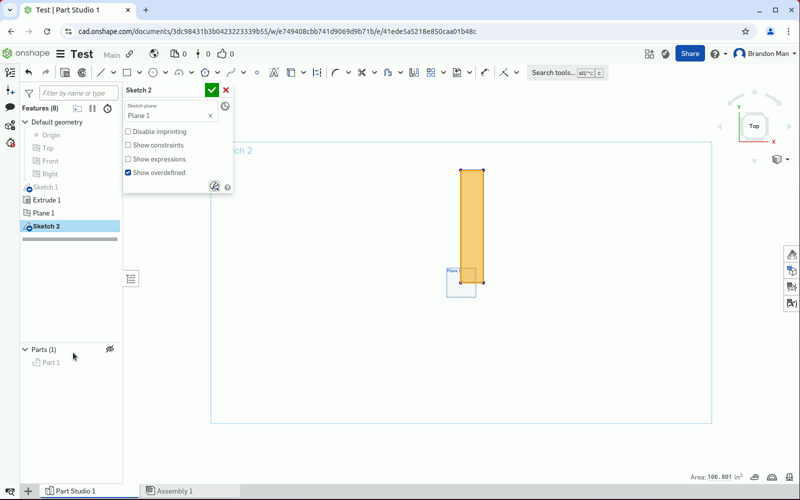
key(shift+e)
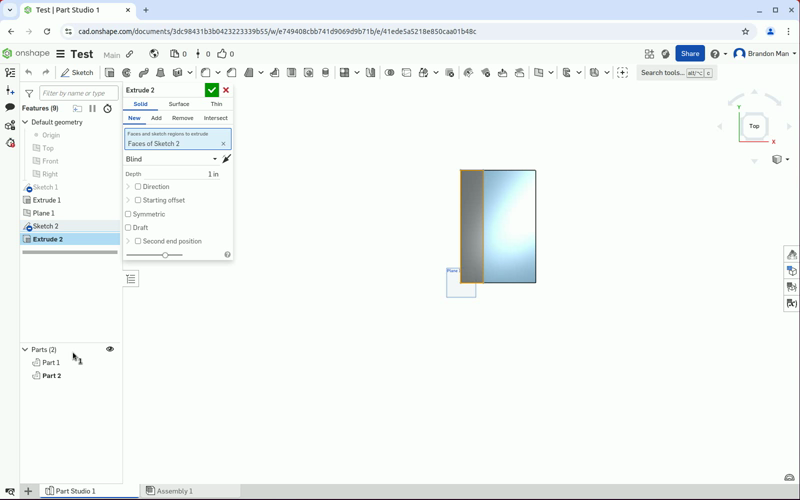
mouse_move(143, 106)
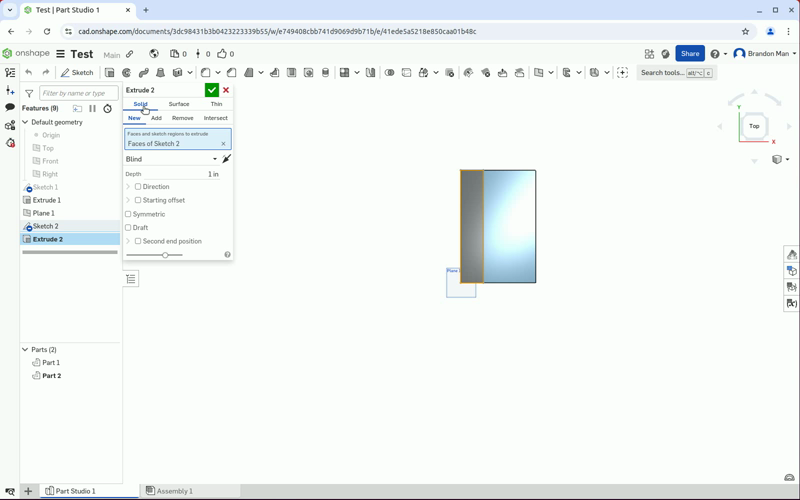
click(143, 106)
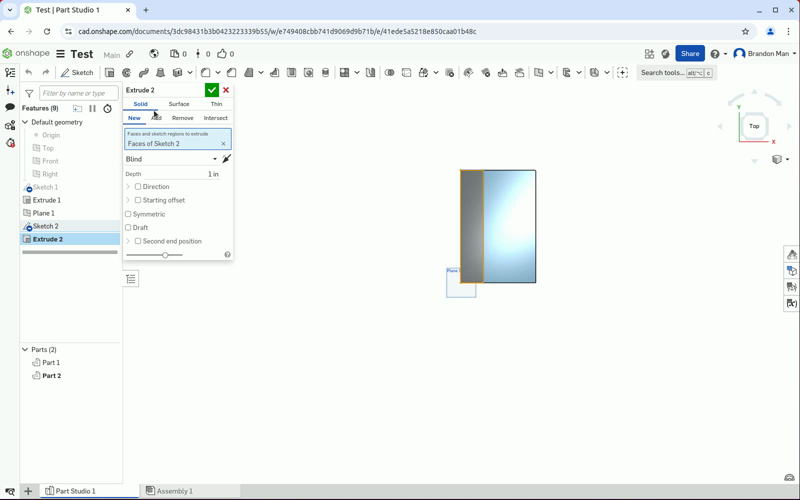
mouse_move(186, 120)
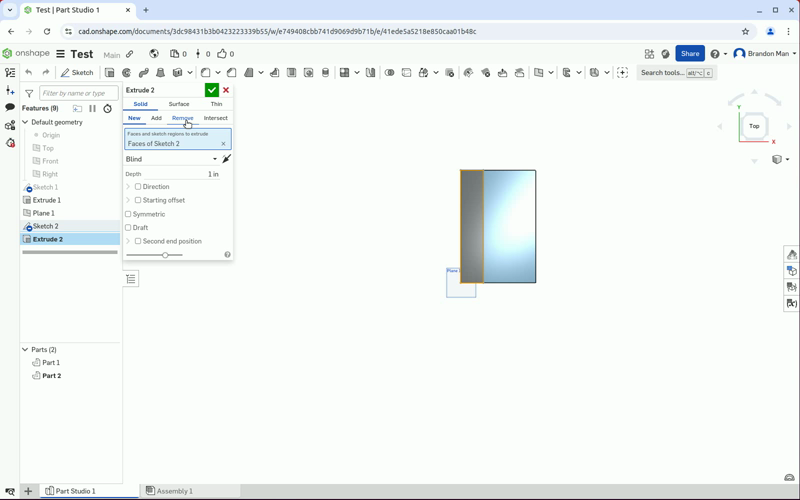
click(186, 120)
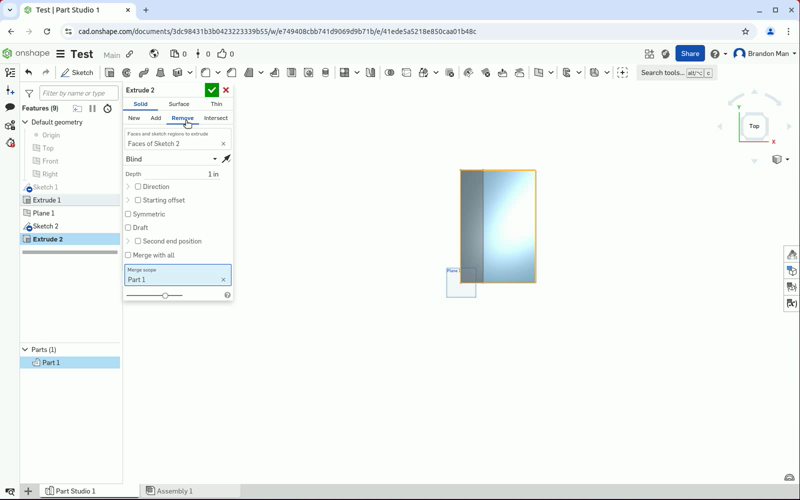
key(tab, 4)
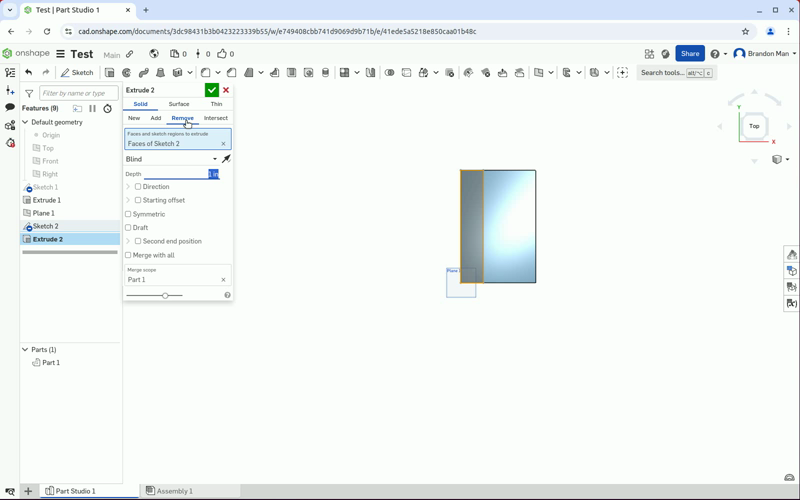
text(4.574)
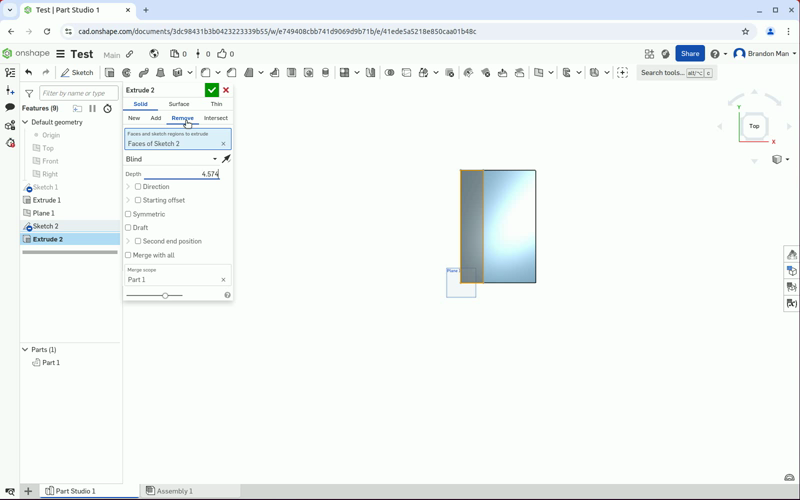
key(tab, 6)
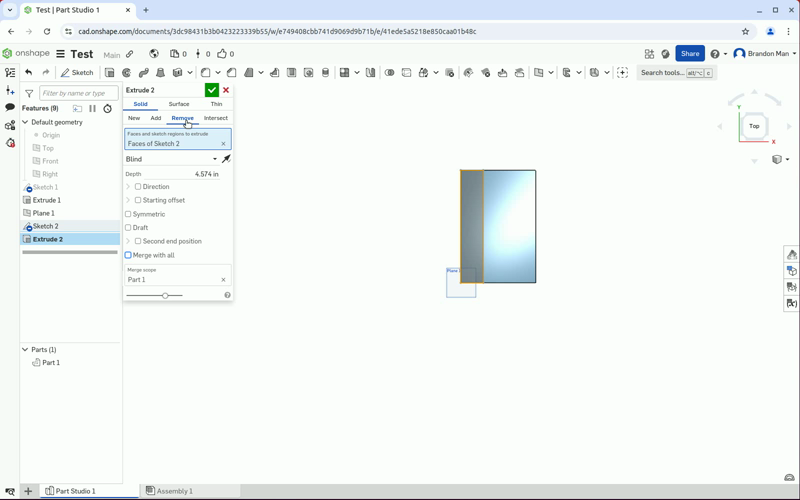
key(space)
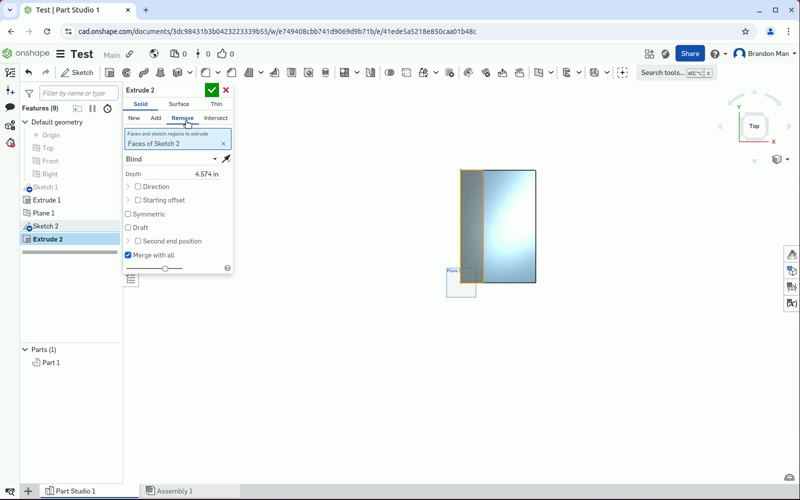
key(enter)
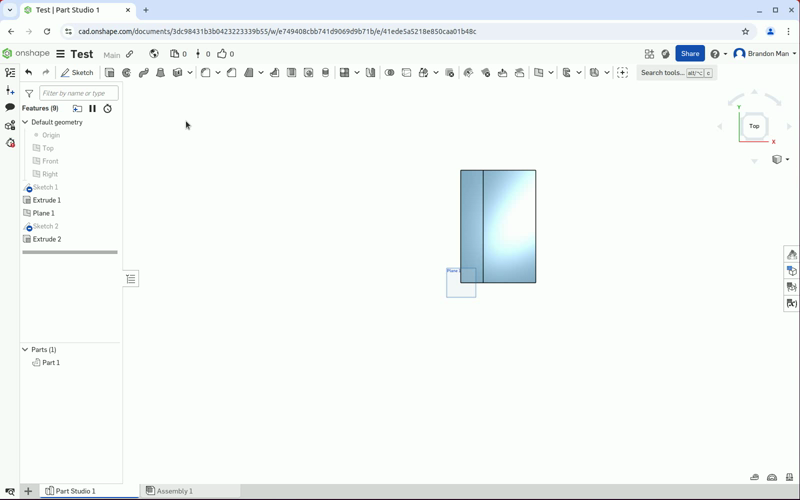
key(shift+h)
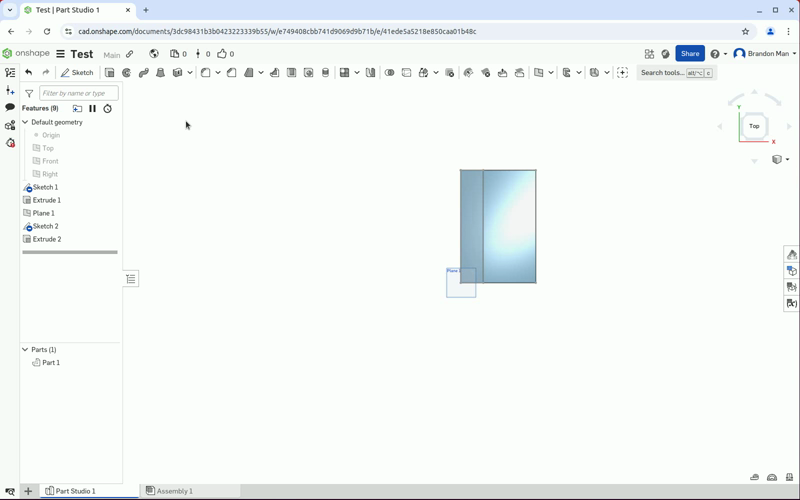
key(shift+h)
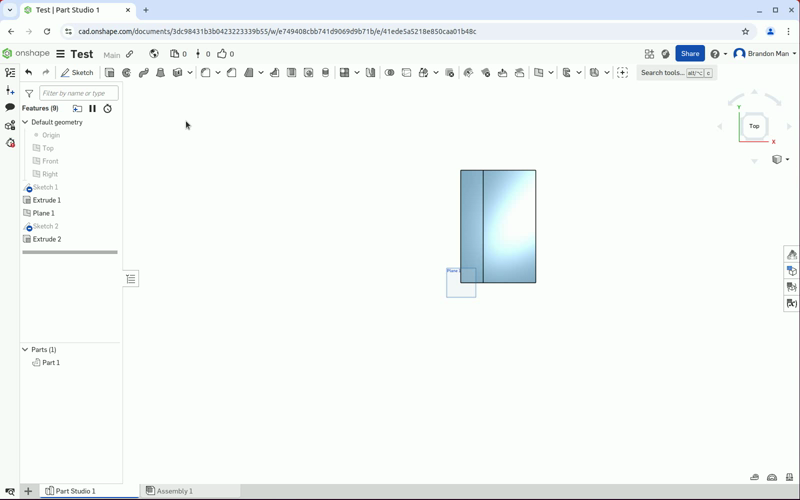
mouse_move(73, 189)
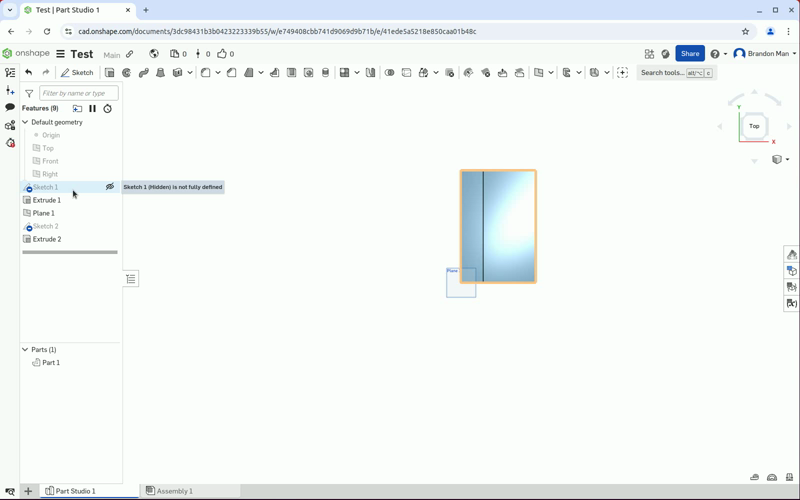
click(73, 189)
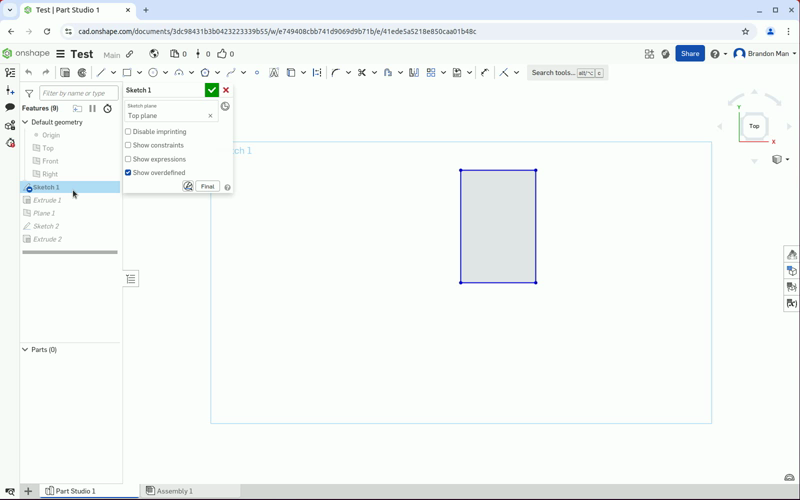
mouse_move(229, 92)
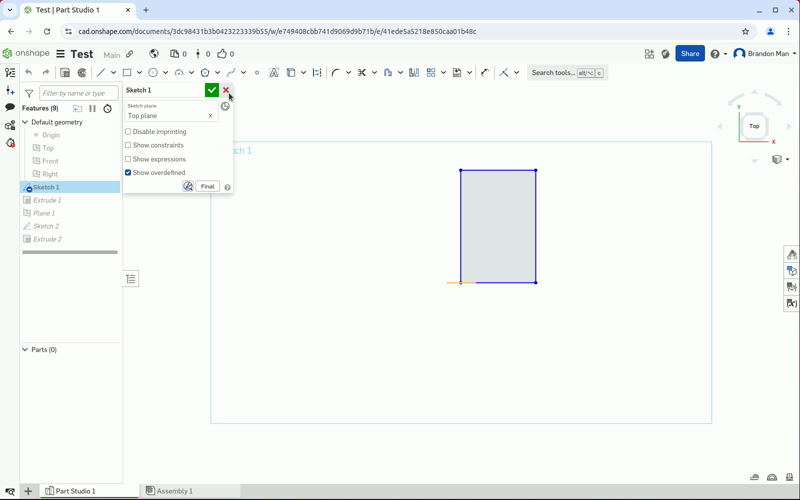
click(229, 92)
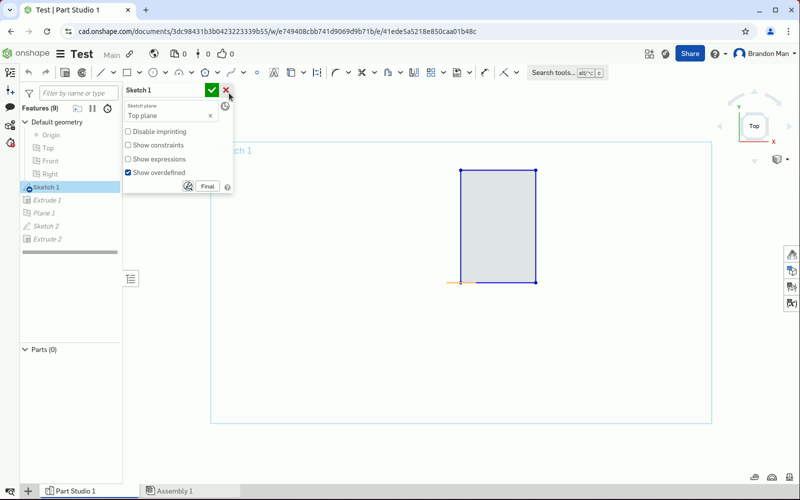
key(shift+s)
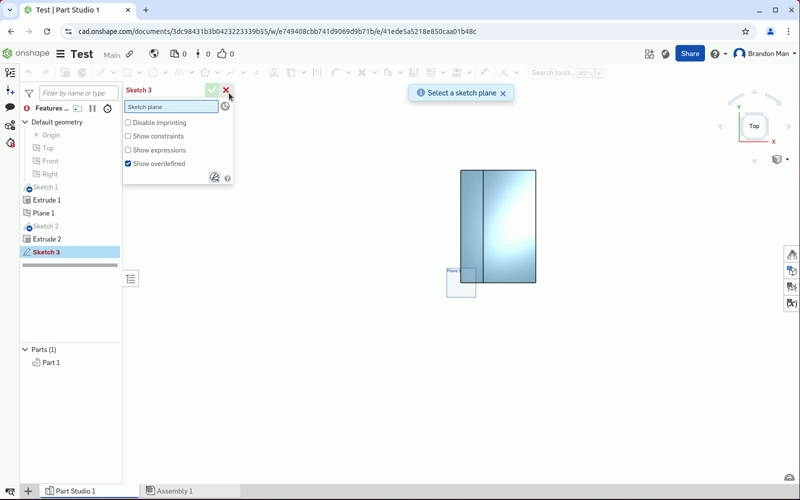
mouse_move(73, 215)
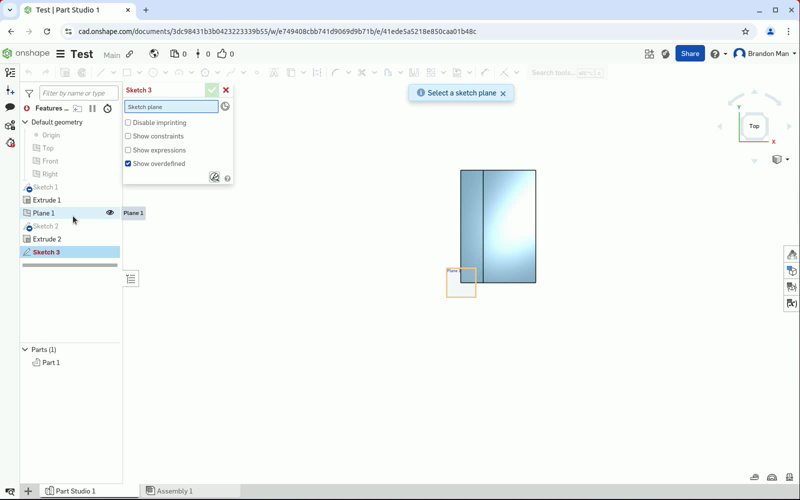
click(73, 215)
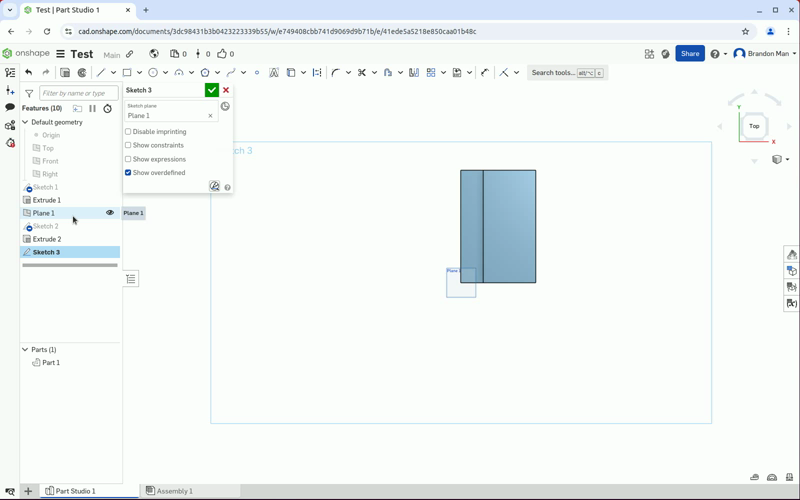
mouse_move(73, 352)
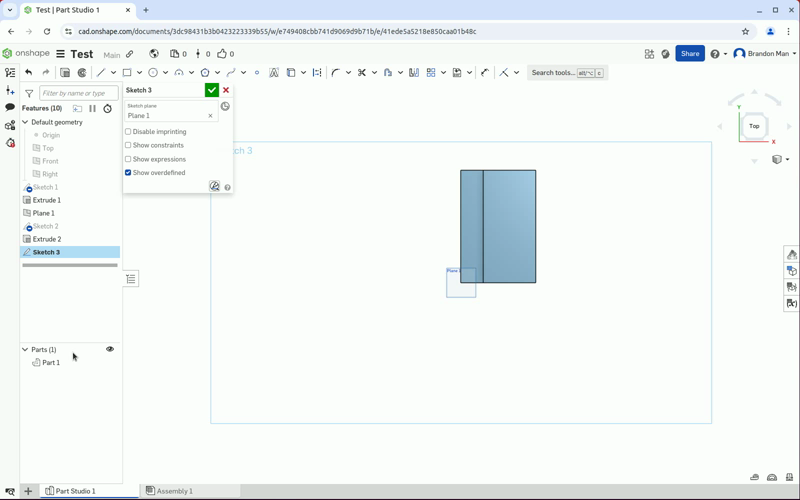
key(y)
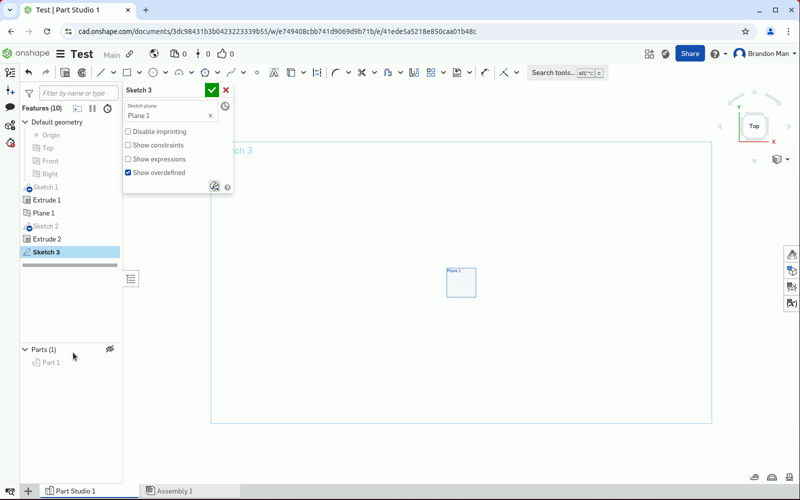
key(c)
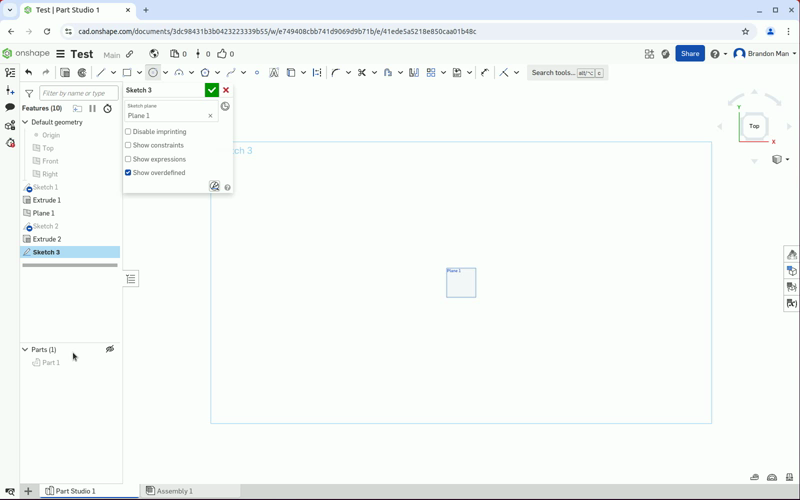
key_down(shift)
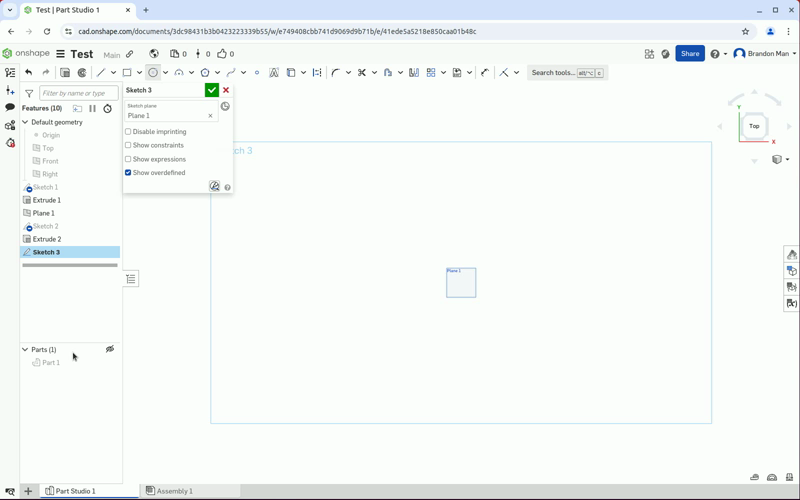
mouse_move(510, 226)
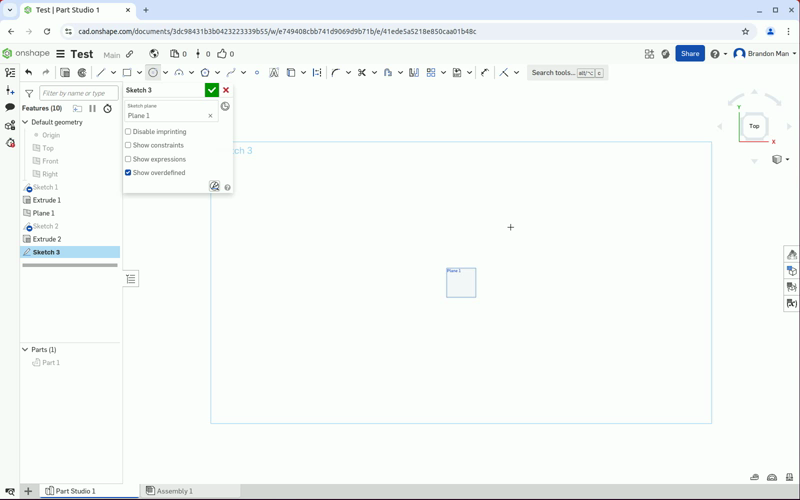
click(510, 226)
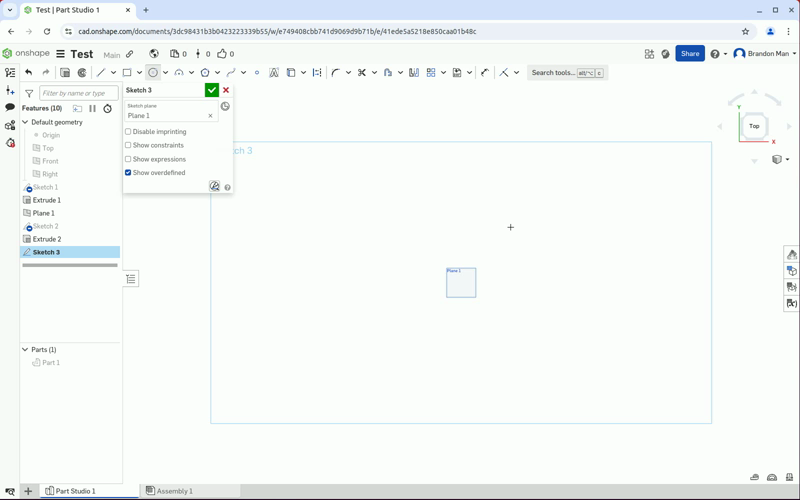
key_up(shift)
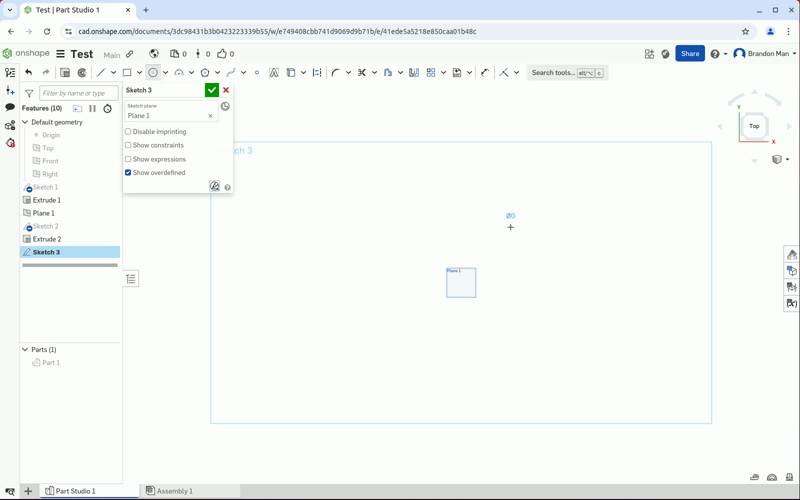
mouse_move(526, 226)
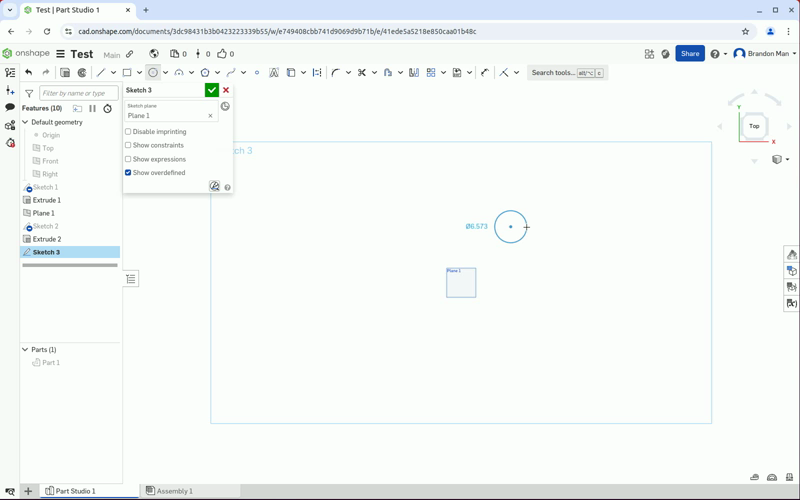
click(526, 226)
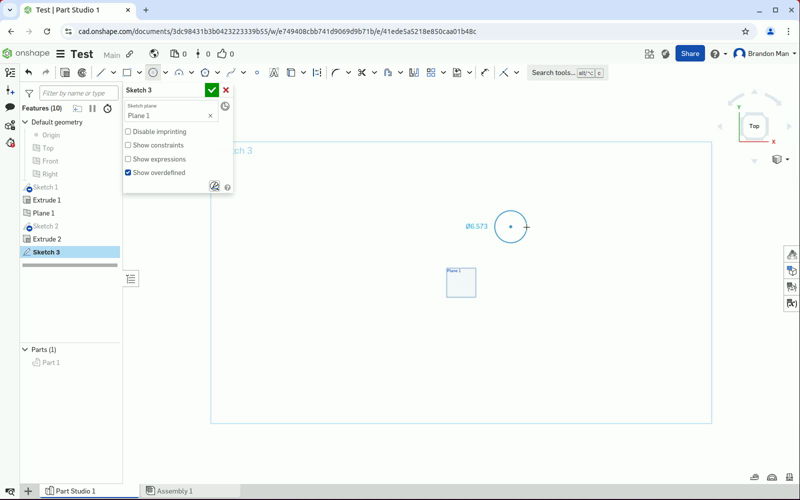
key(esc)
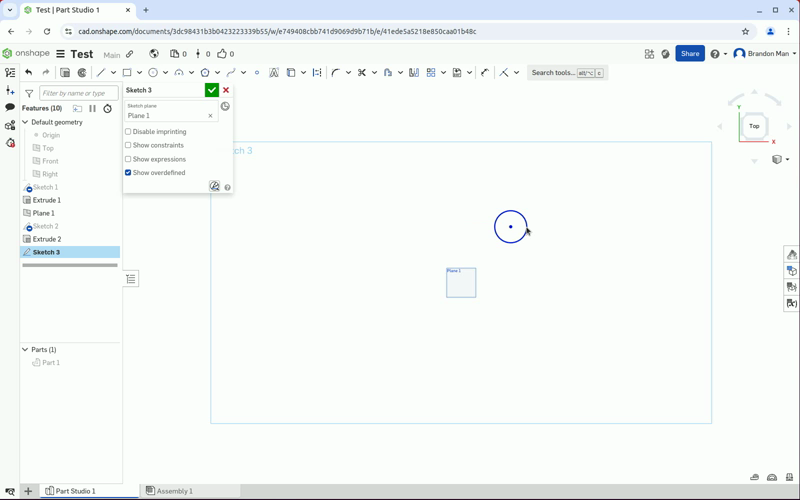
mouse_move(514, 235)
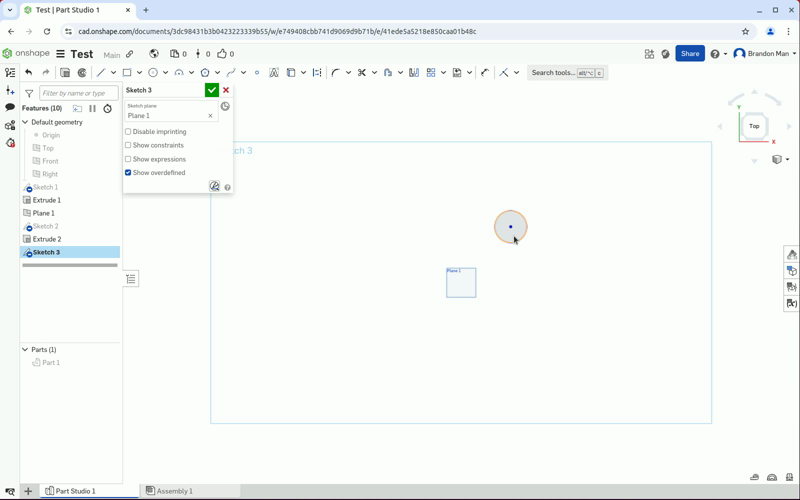
scroll(6)
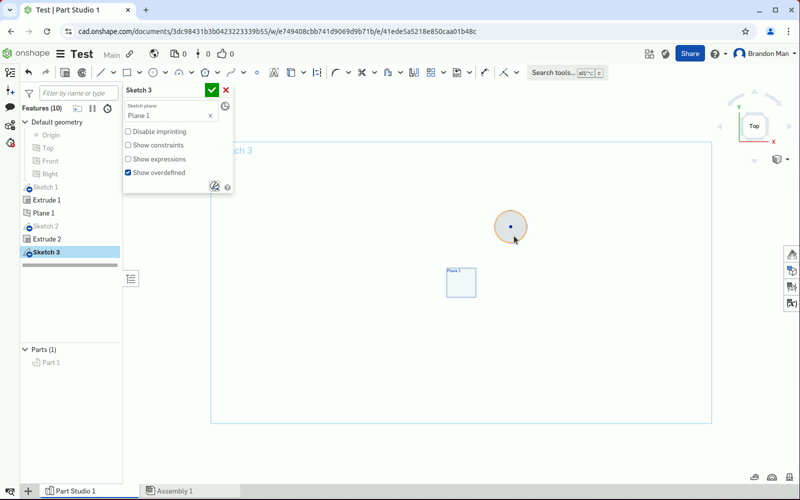
scroll(6)
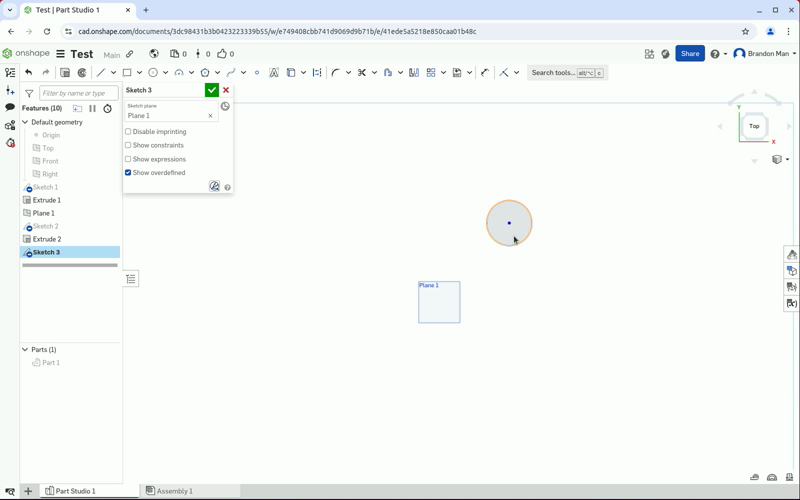
scroll(6)
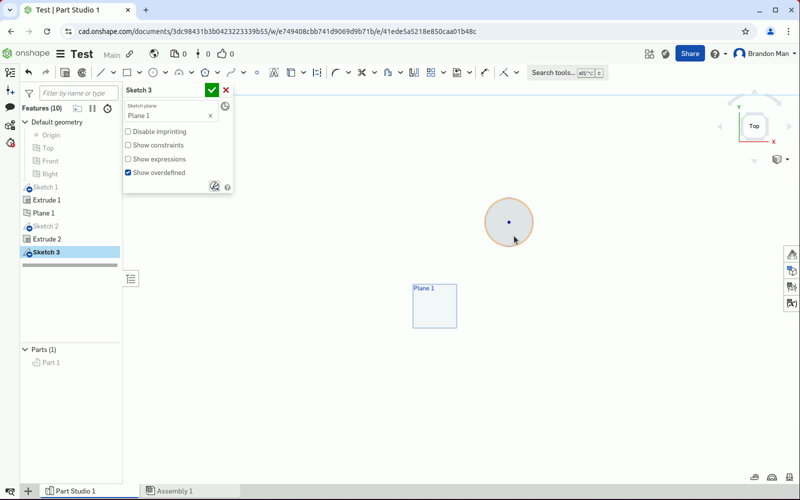
scroll(6)
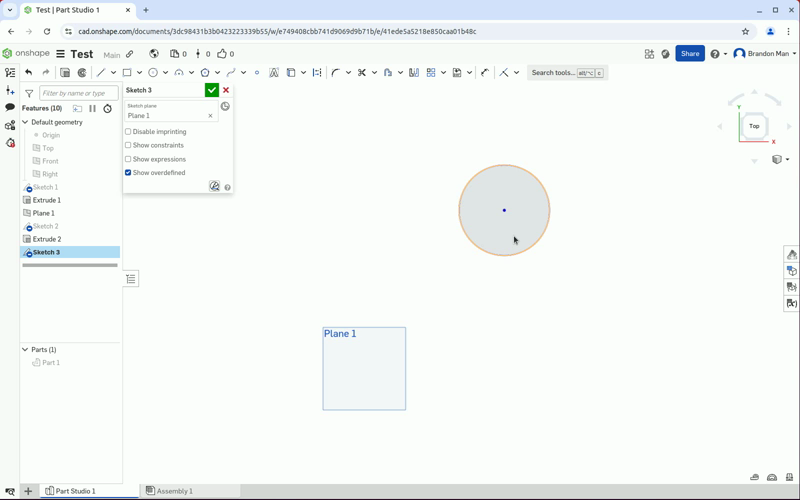
scroll(6)
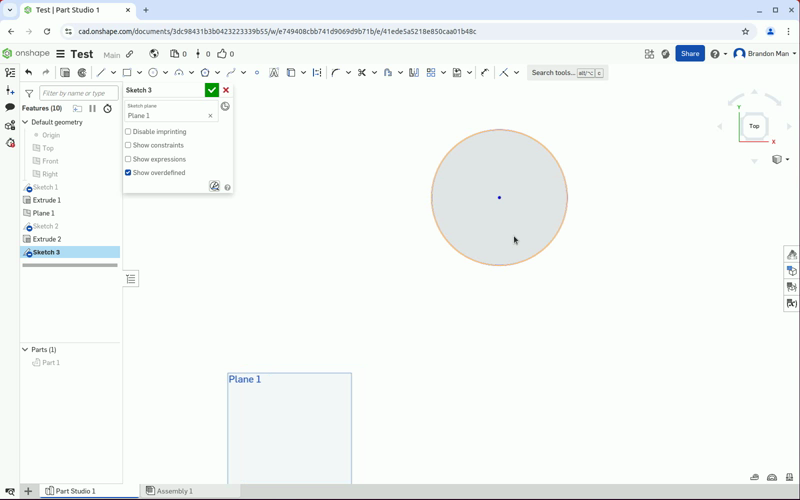
scroll(6)
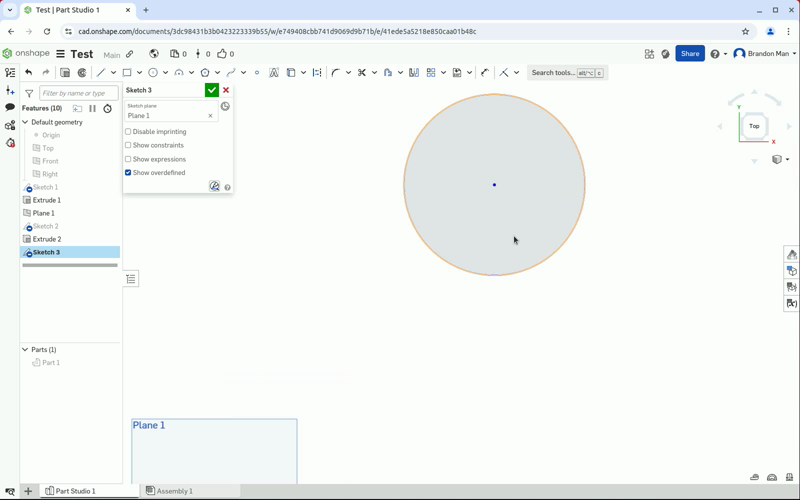
scroll(6)
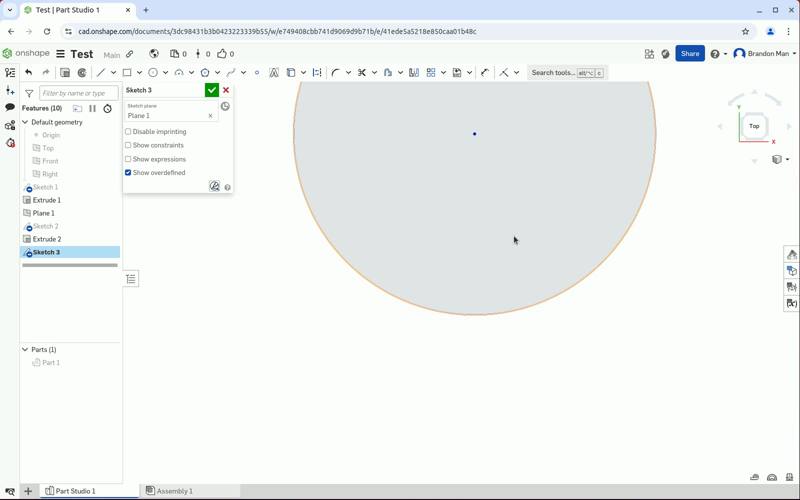
click(514, 235)
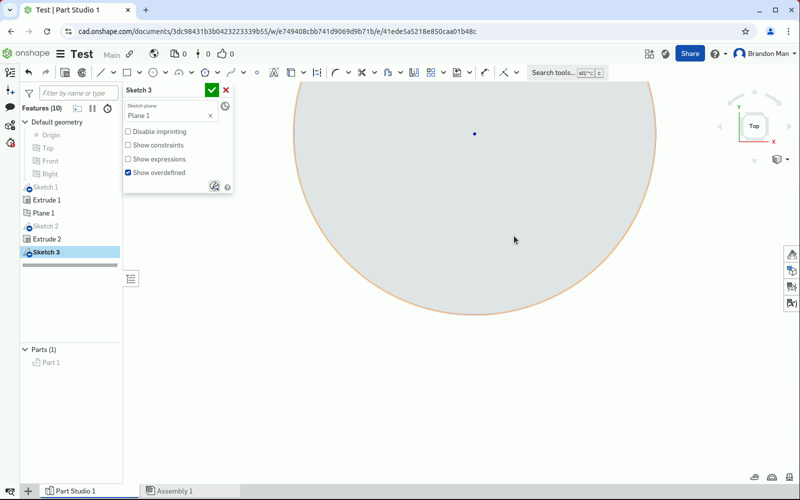
scroll(-6)
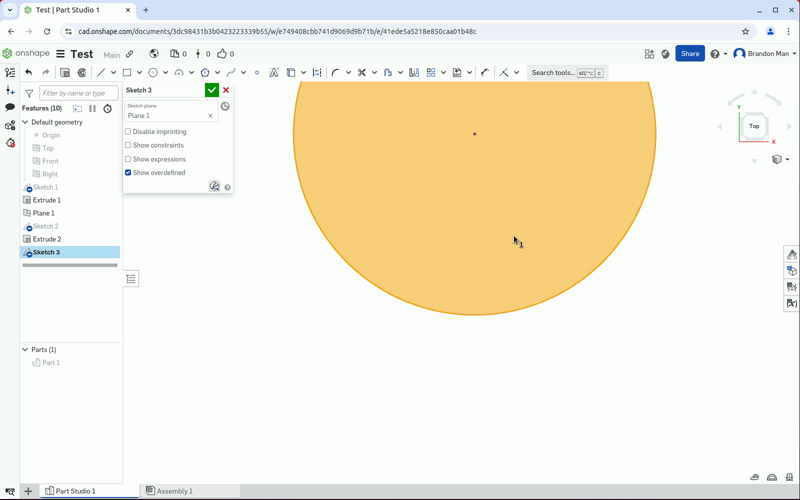
scroll(-6)
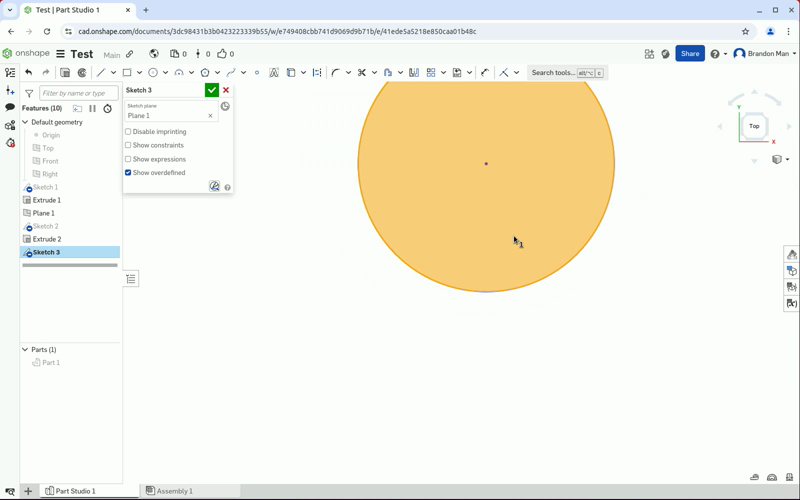
scroll(-6)
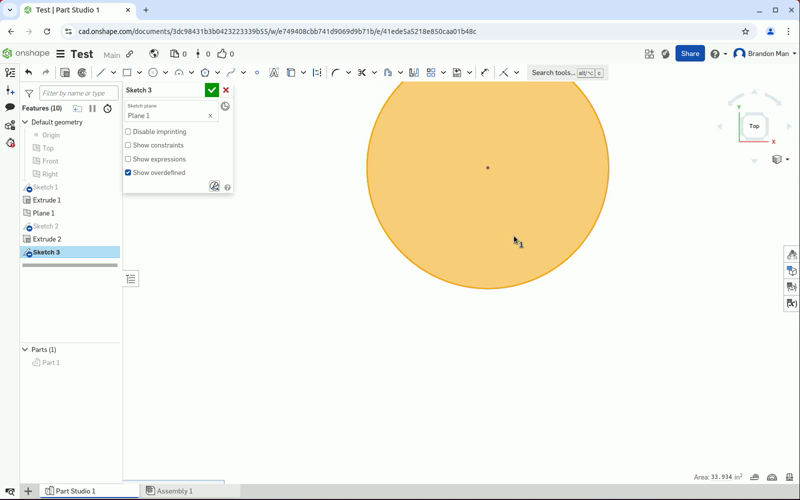
scroll(-6)
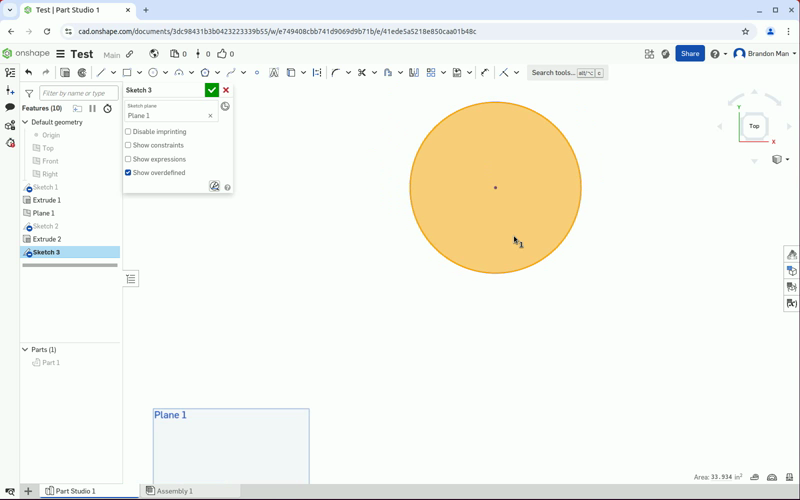
scroll(-6)
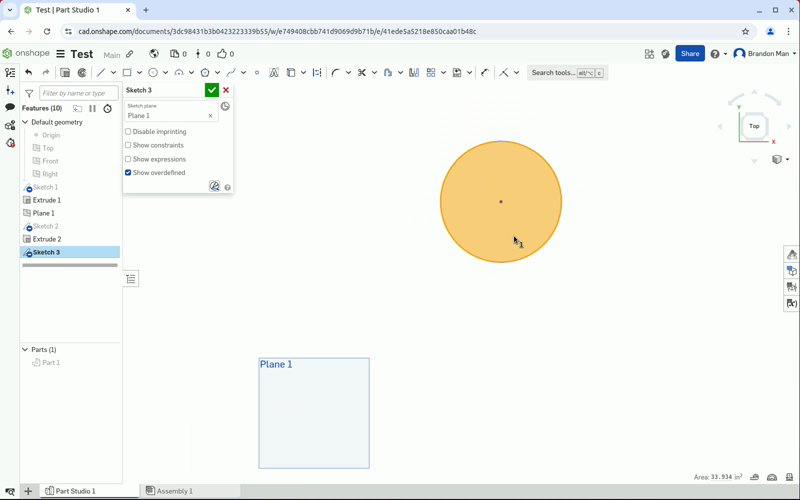
scroll(-6)
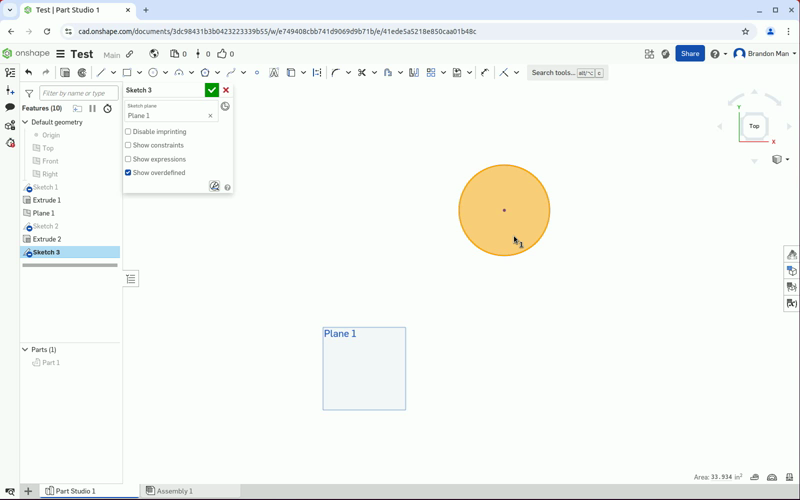
scroll(-6)
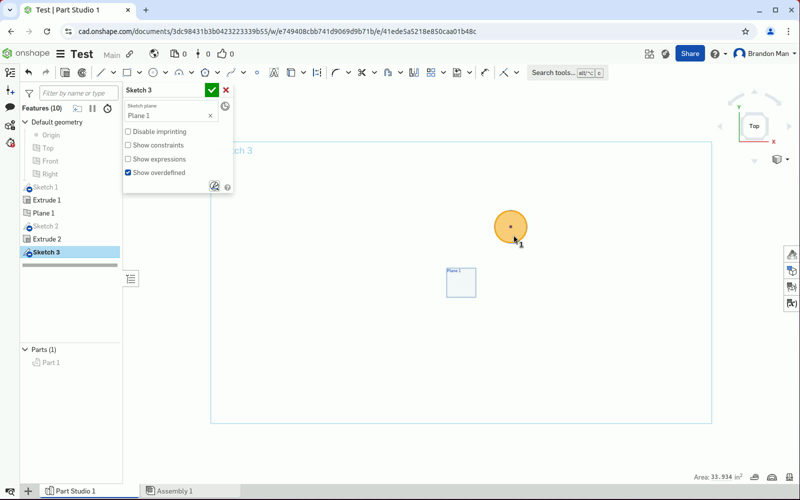
mouse_move(73, 352)
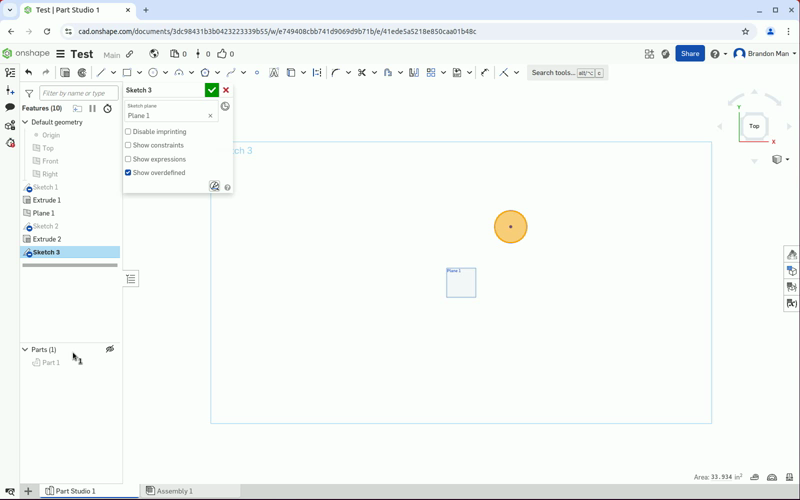
key(shift+y)
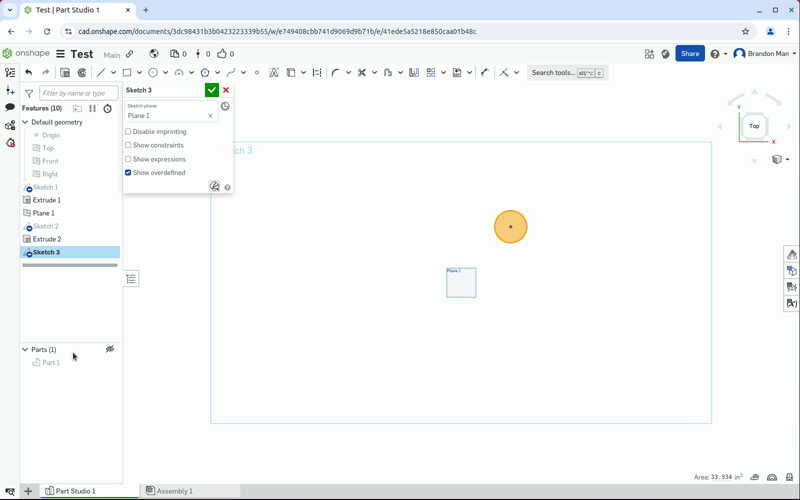
key(shift+e)
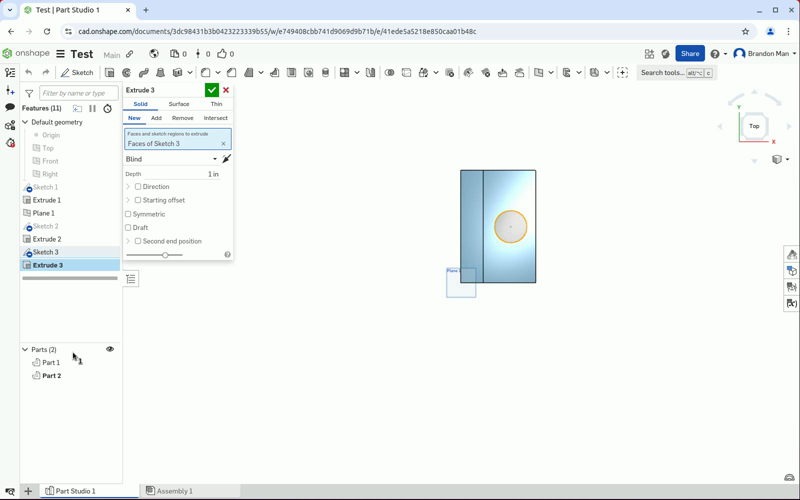
mouse_move(143, 106)
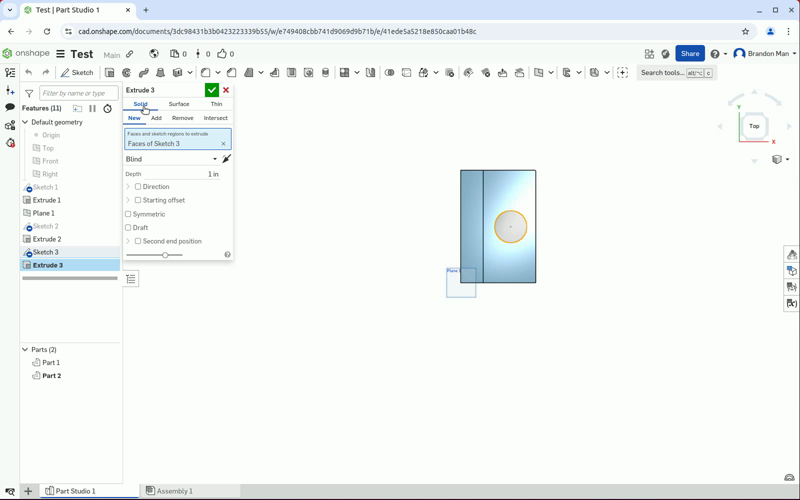
click(143, 106)
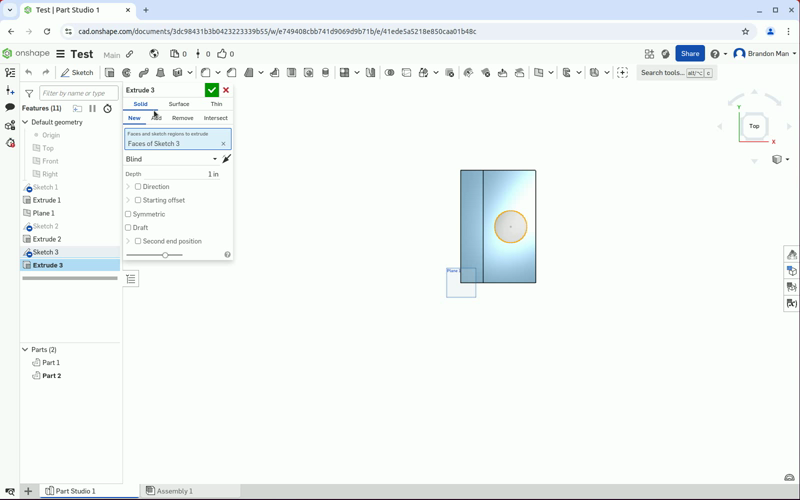
mouse_move(186, 120)
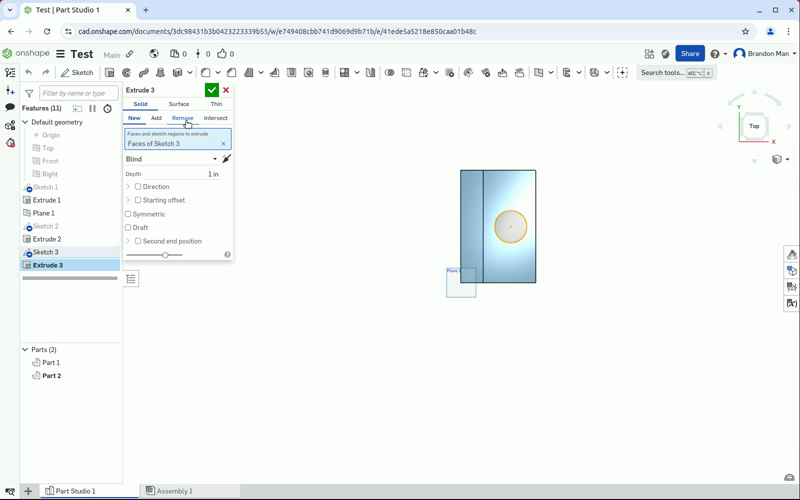
click(186, 120)
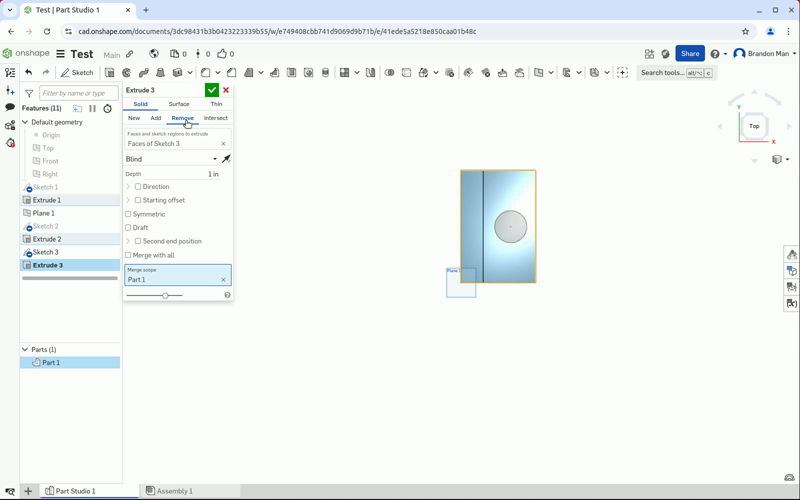
key(tab, 4)
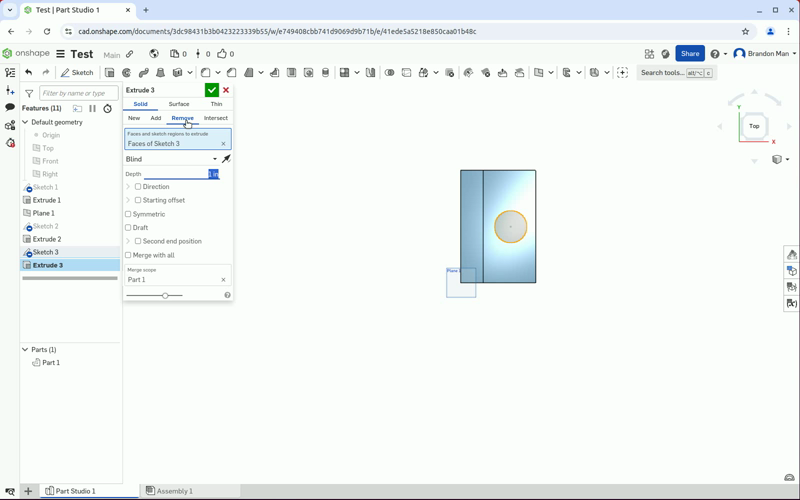
text(30.811)
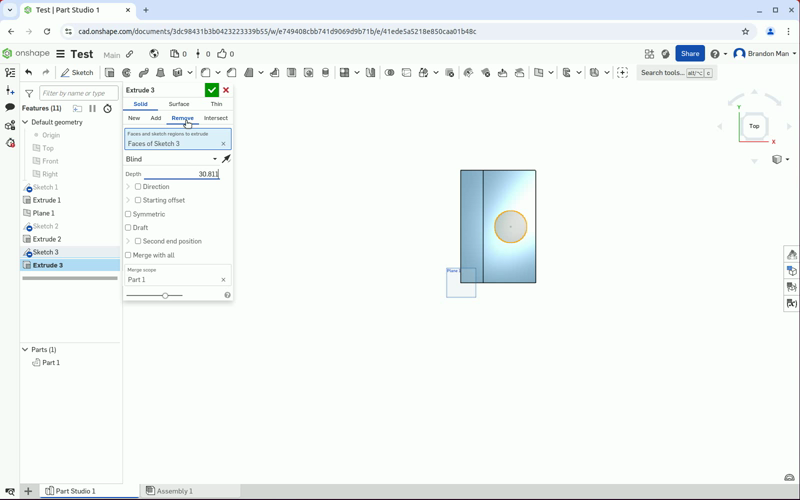
key(tab, 6)
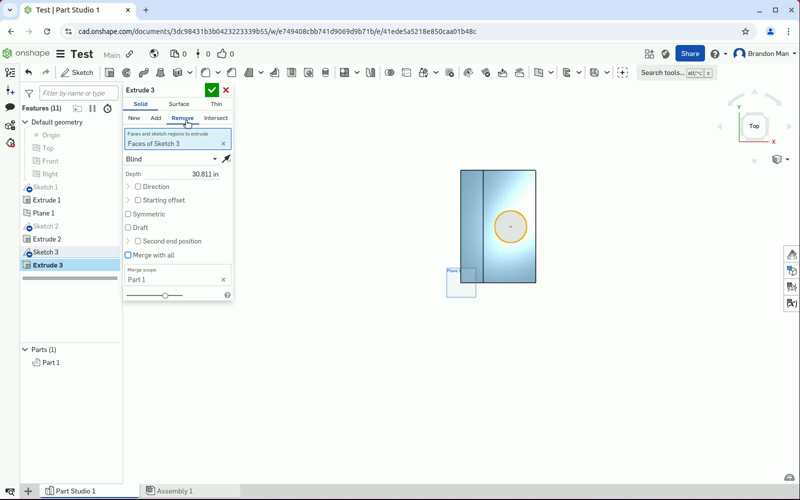
key(space)
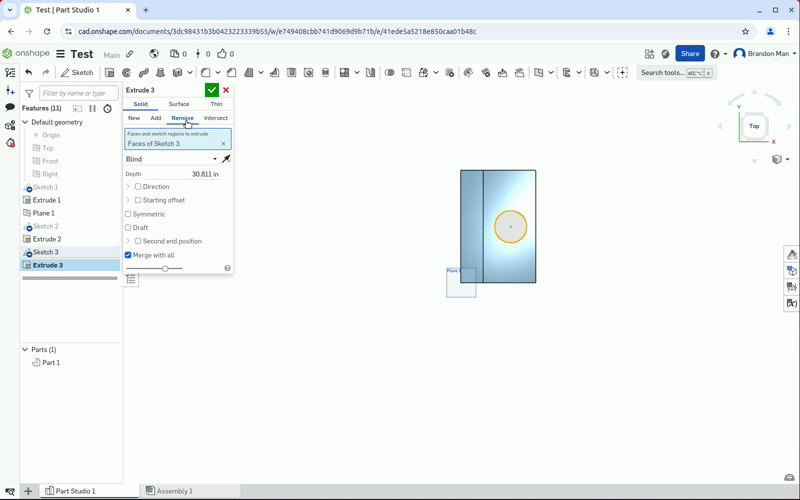
key(enter)
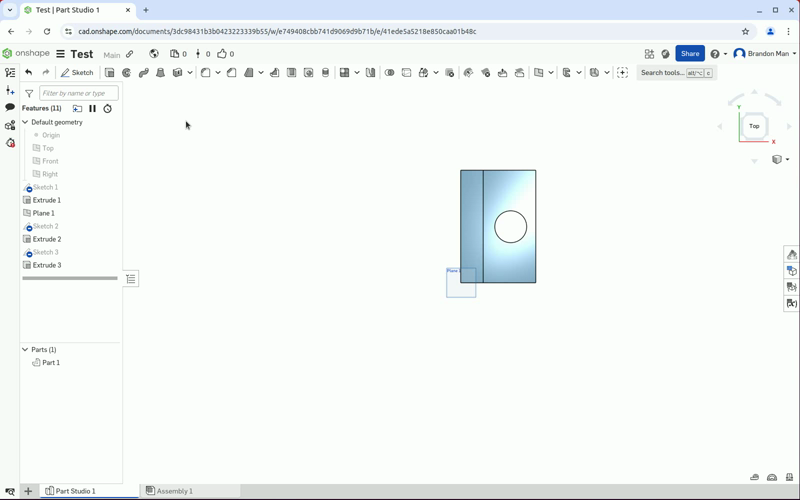
key(shift+h)
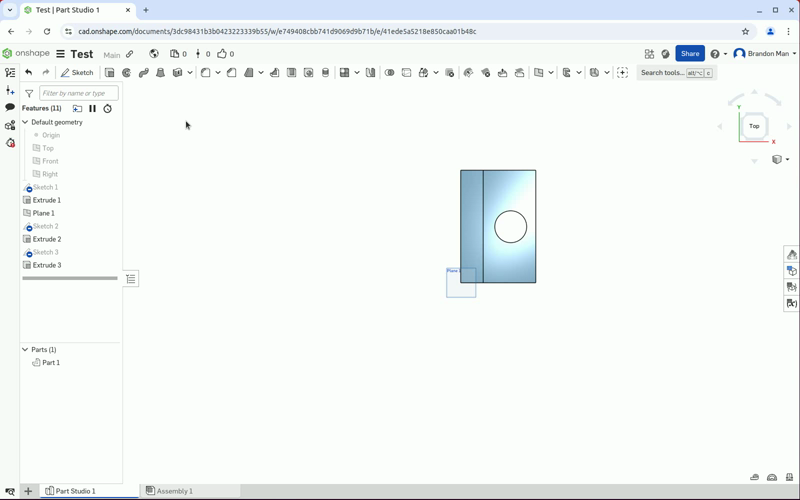
key(shift+h)
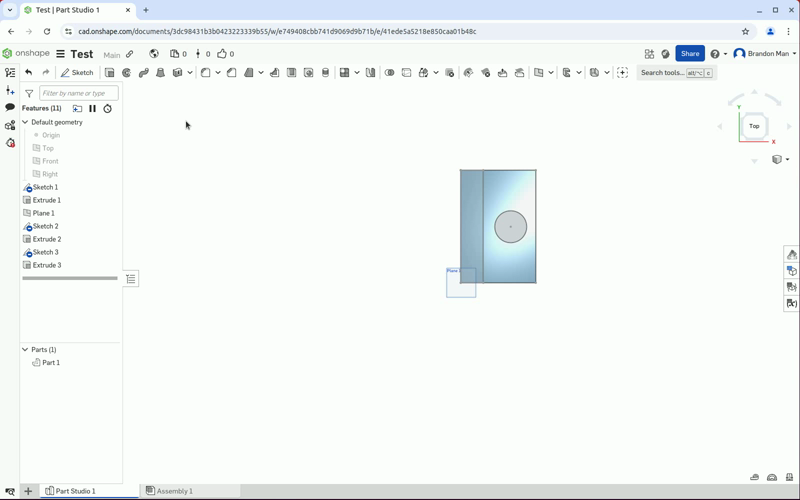
key(shift+7)
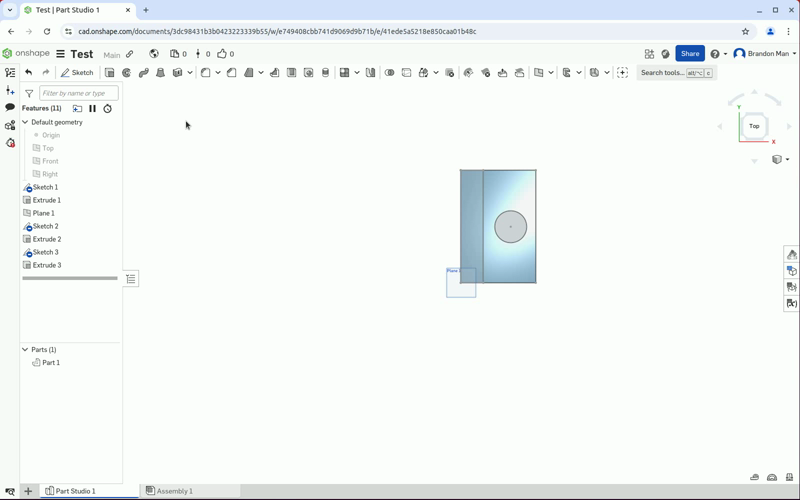
key(up, 3)
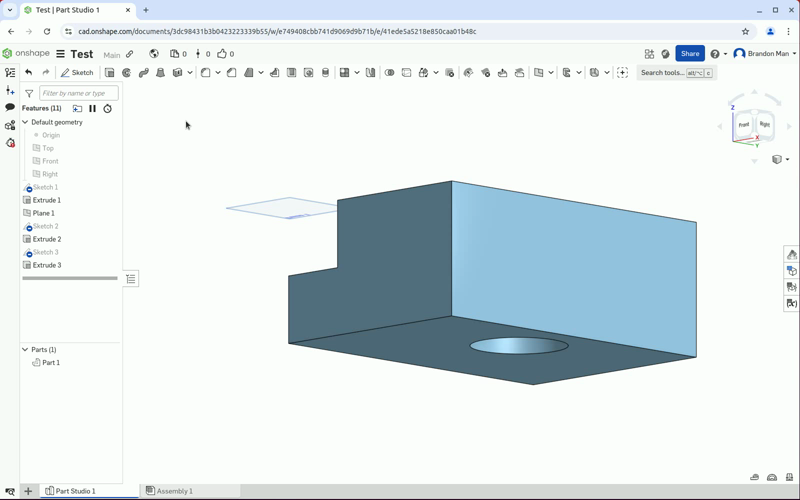
key(left, 3)
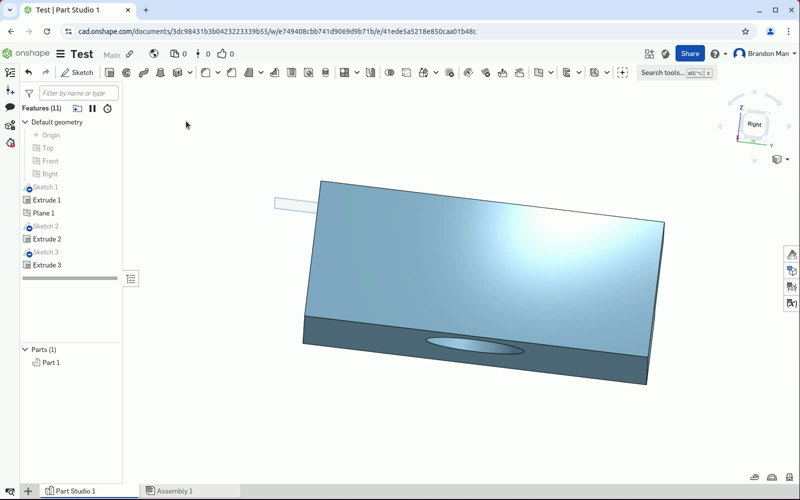
key(right, 3)
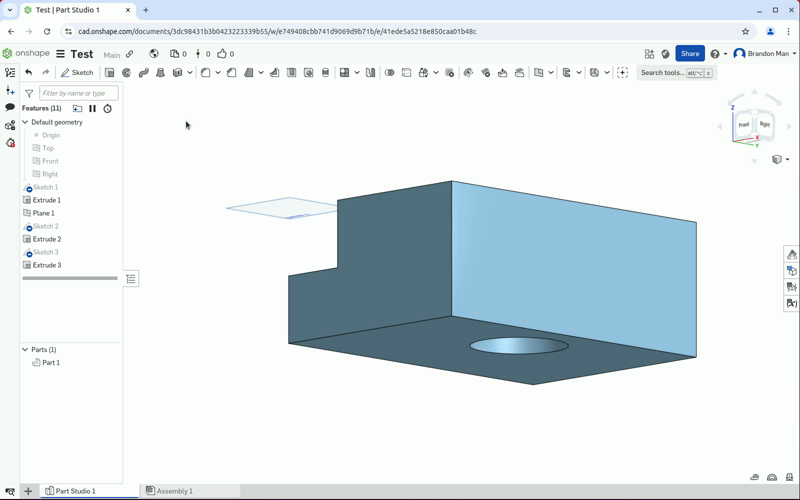
key(down, 3)
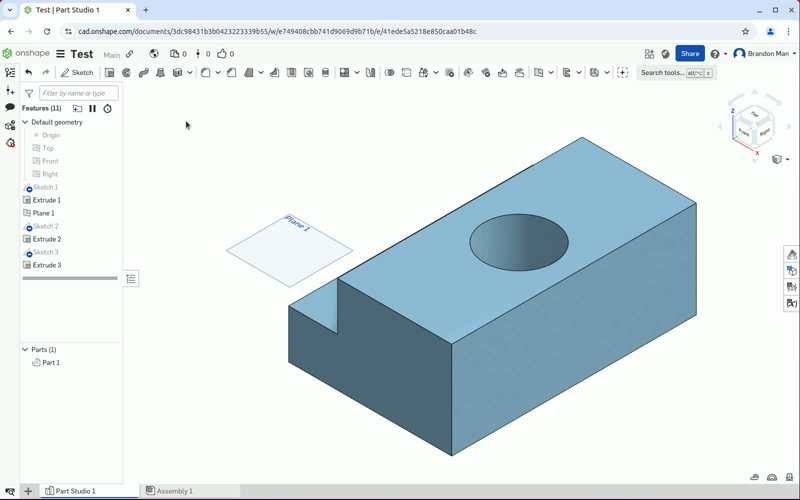
mouse_move(73, 189)
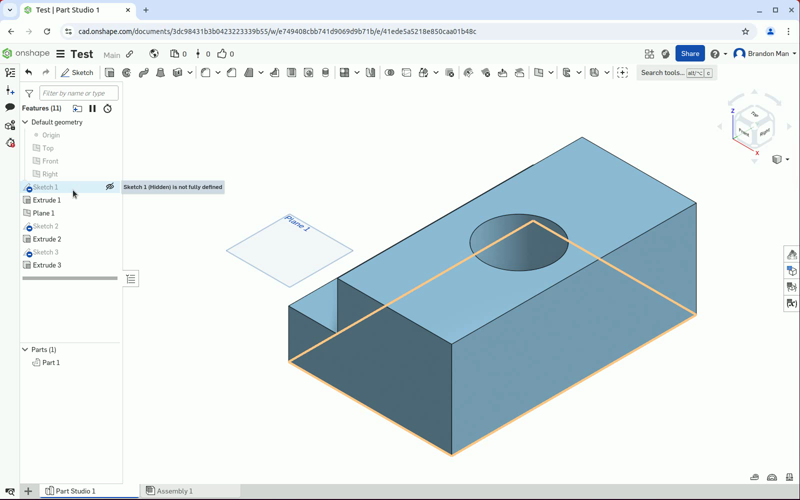
click(73, 189)